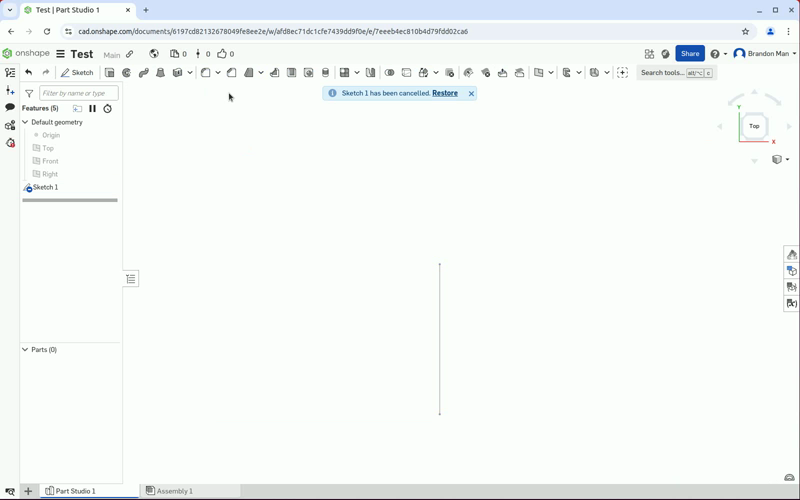
key(shift+h)
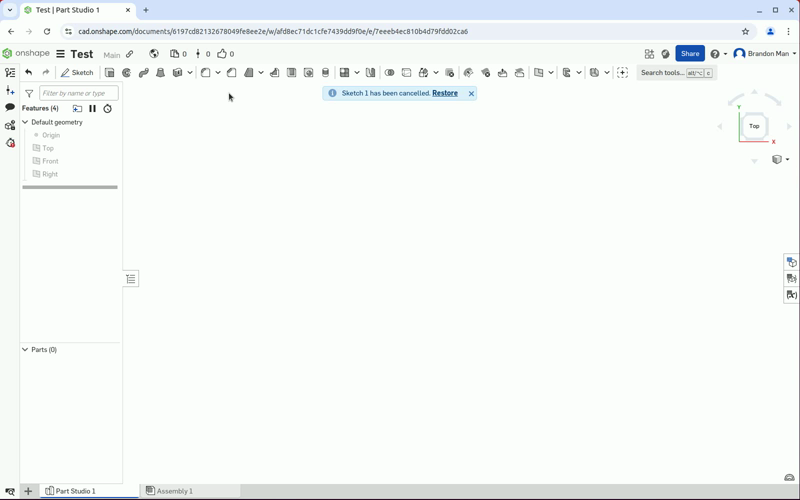
mouse_move(73, 352)
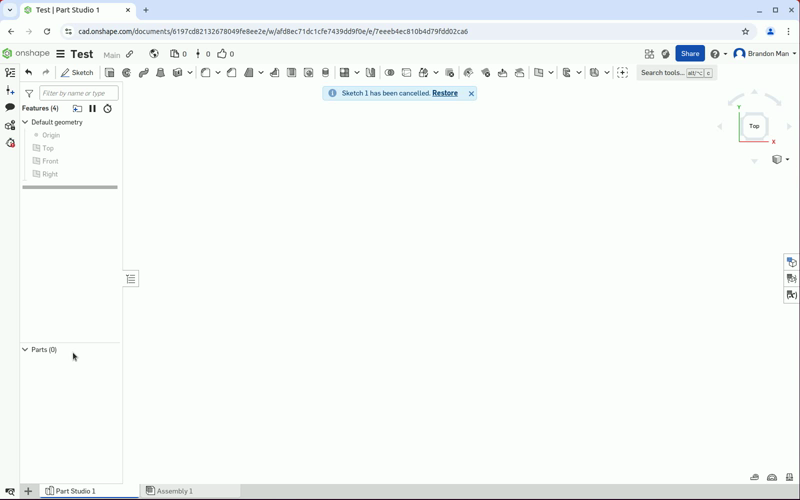
key(y)
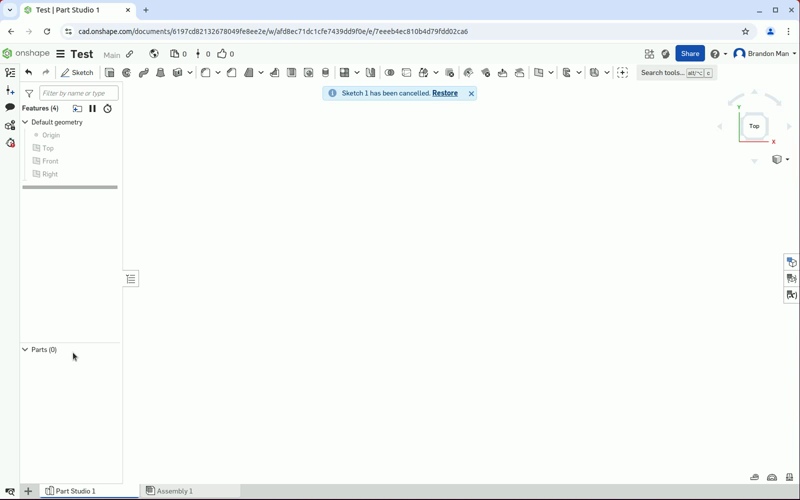
key(shift+p)
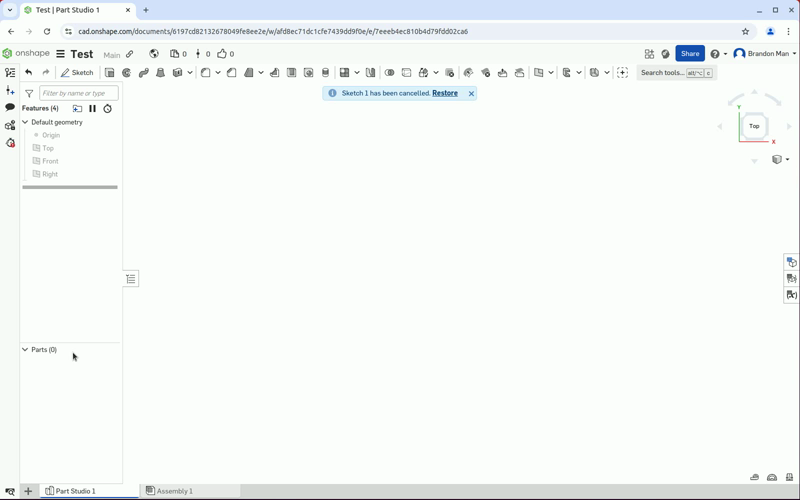
key(space)
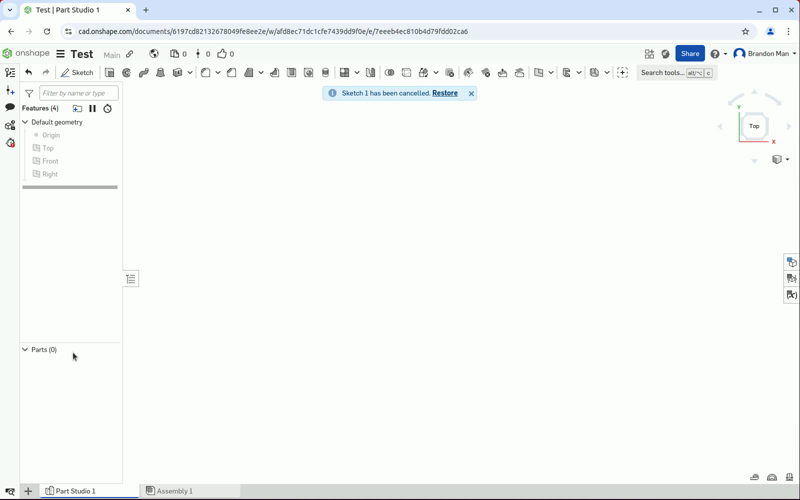
key_down(shift)
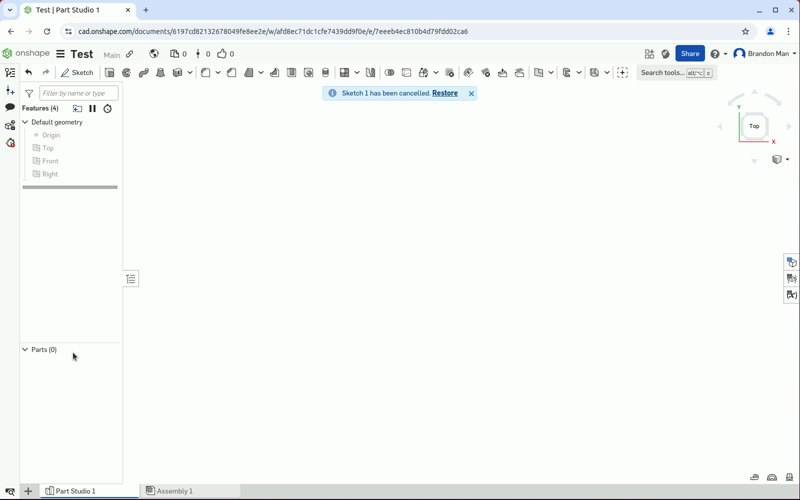
key(up)
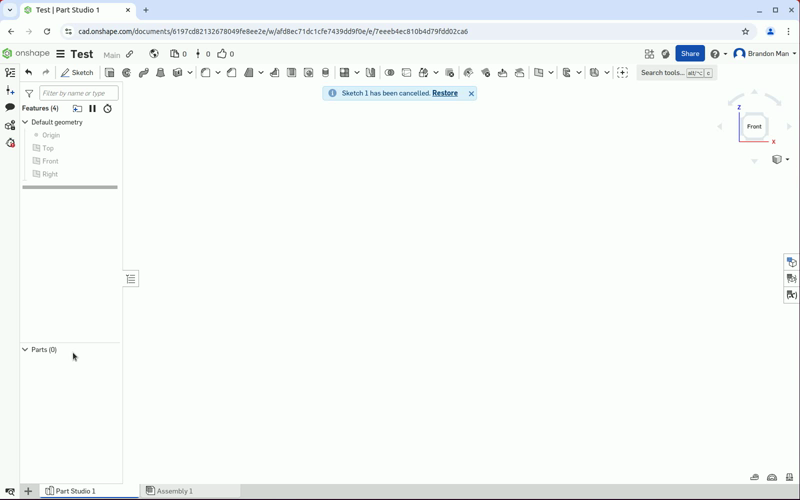
key_up(shift)
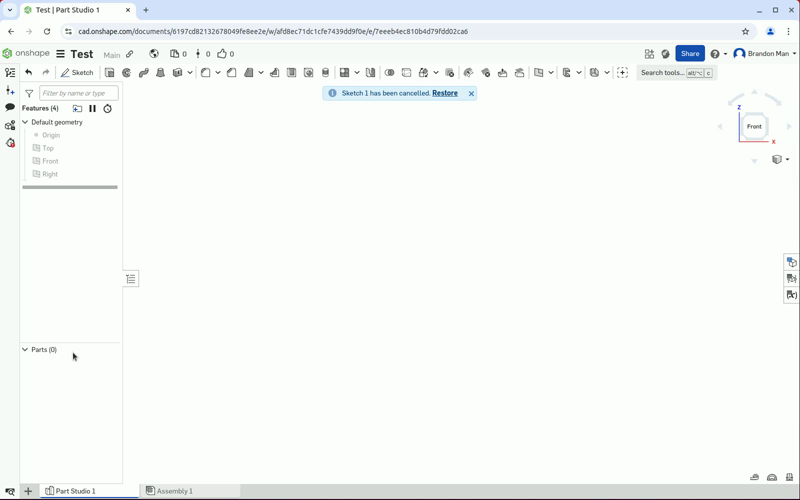
mouse_move(73, 352)
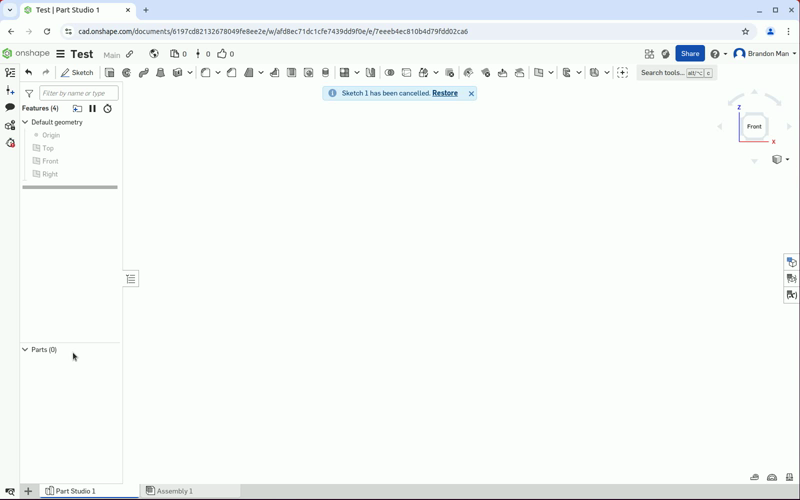
key(shift+y)
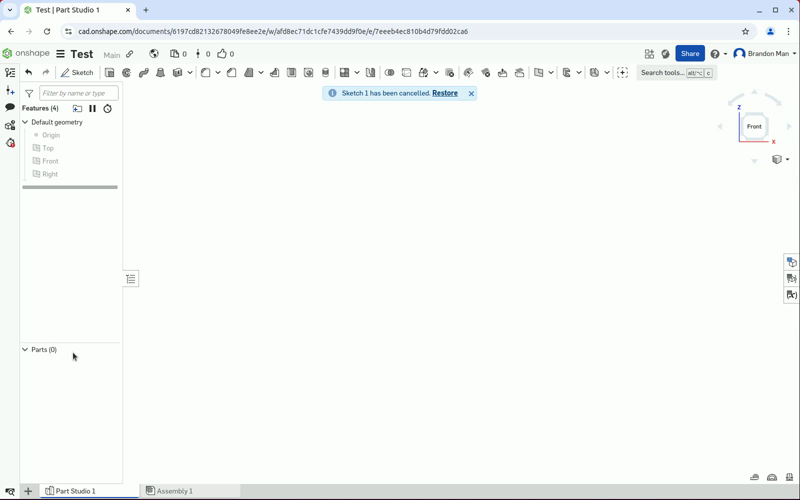
key(shift+s)
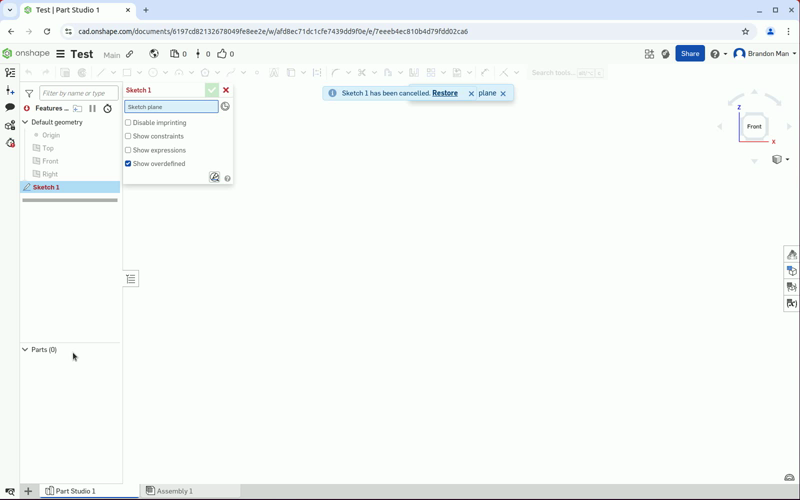
mouse_move(73, 163)
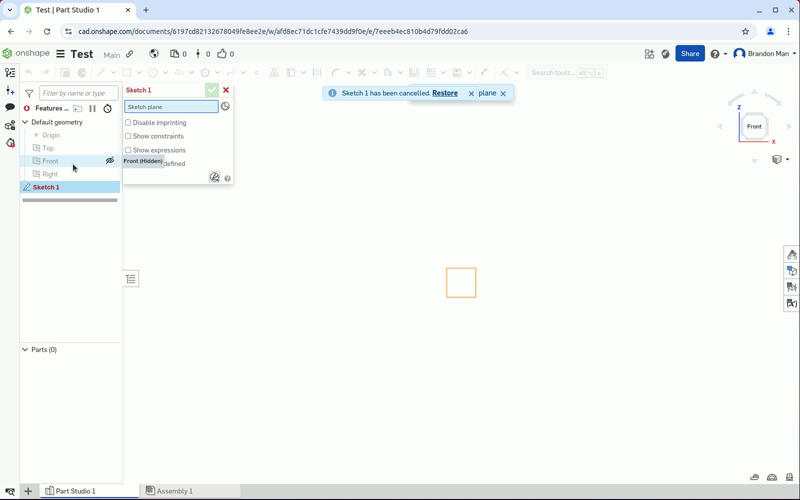
click(73, 163)
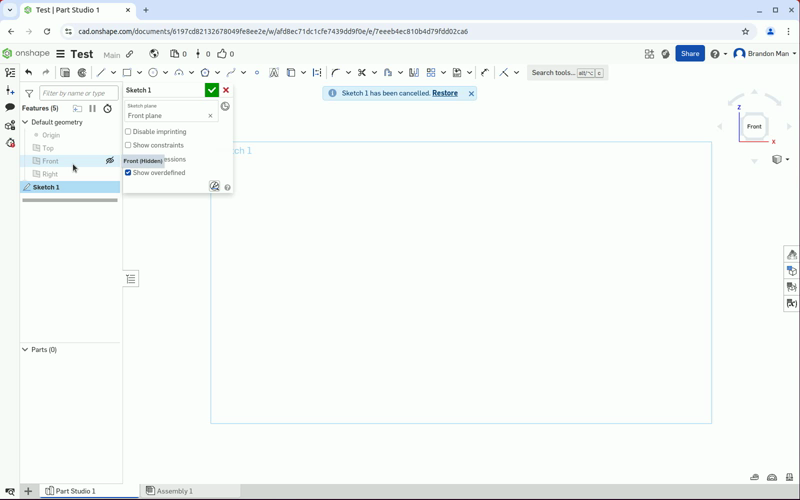
mouse_move(73, 352)
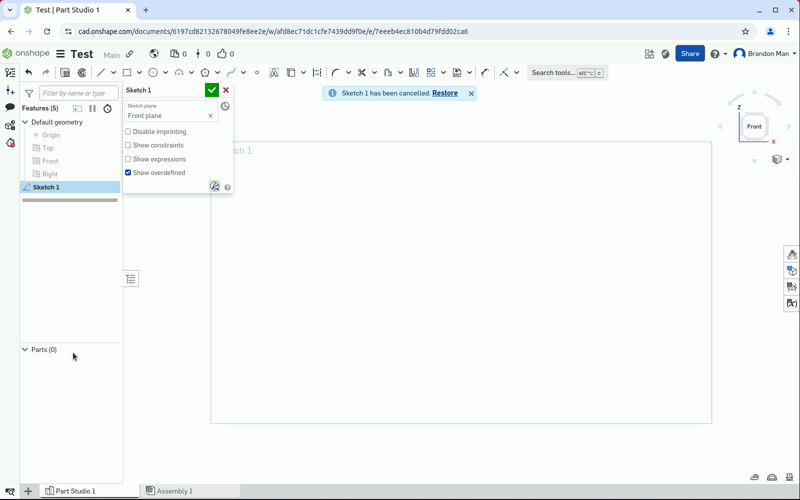
key(y)
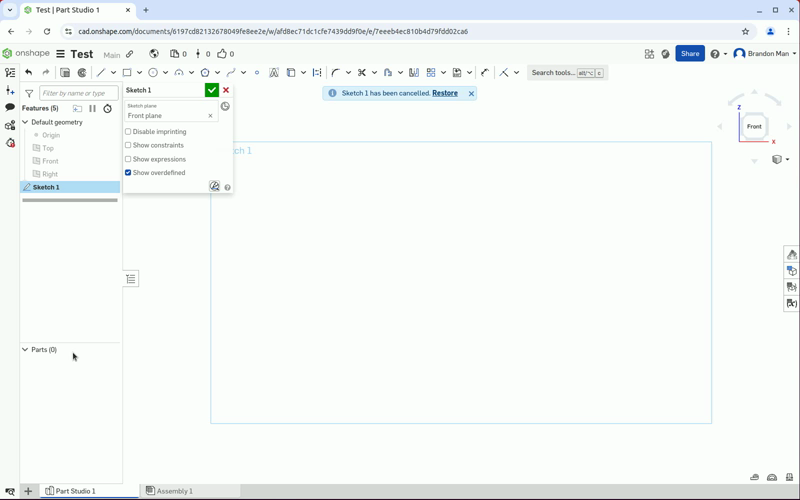
key(l)
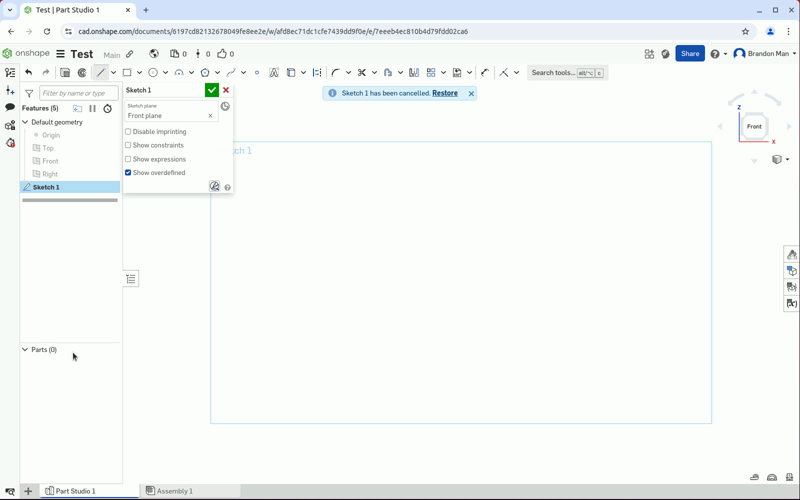
key_down(shift)
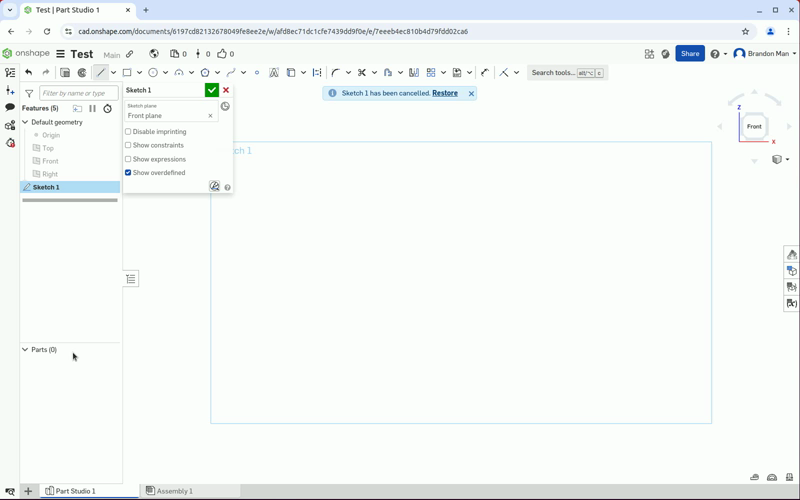
mouse_move(359, 282)
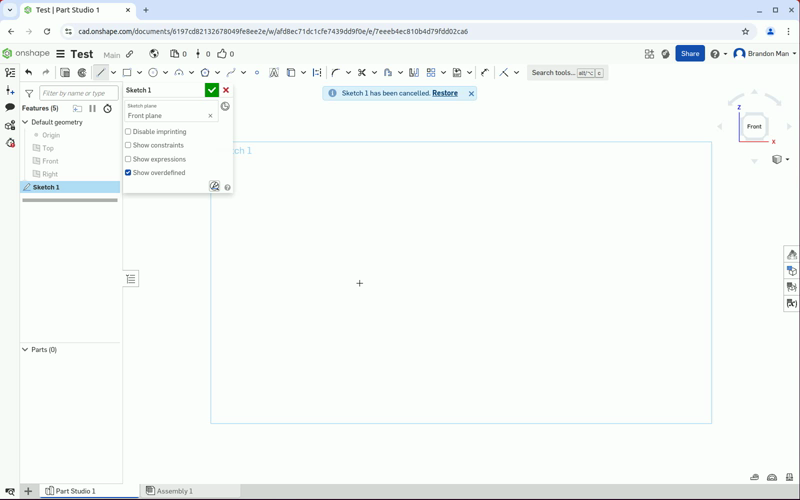
click(359, 282)
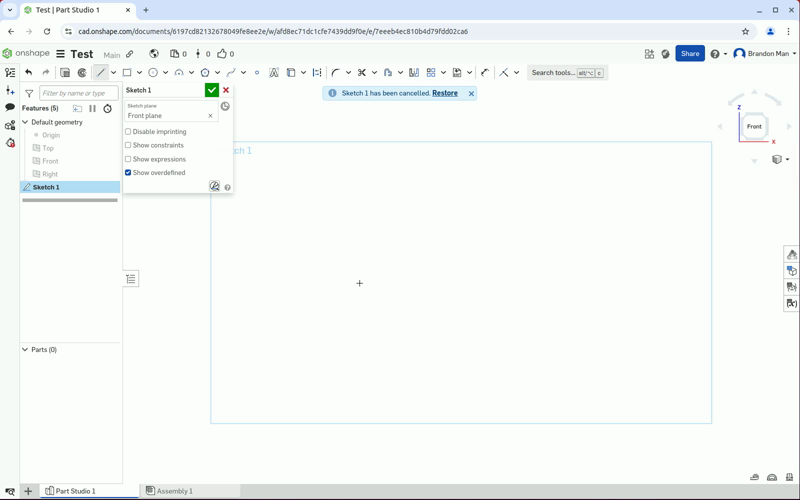
key_up(shift)
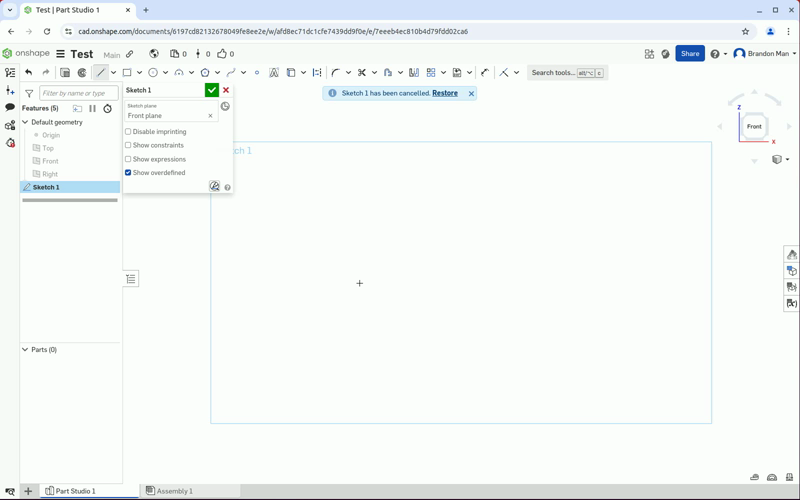
key_down(shift)
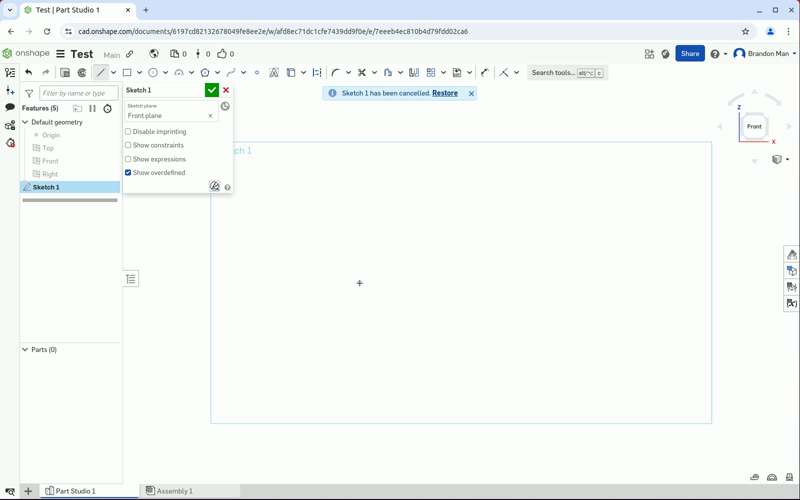
mouse_move(460, 282)
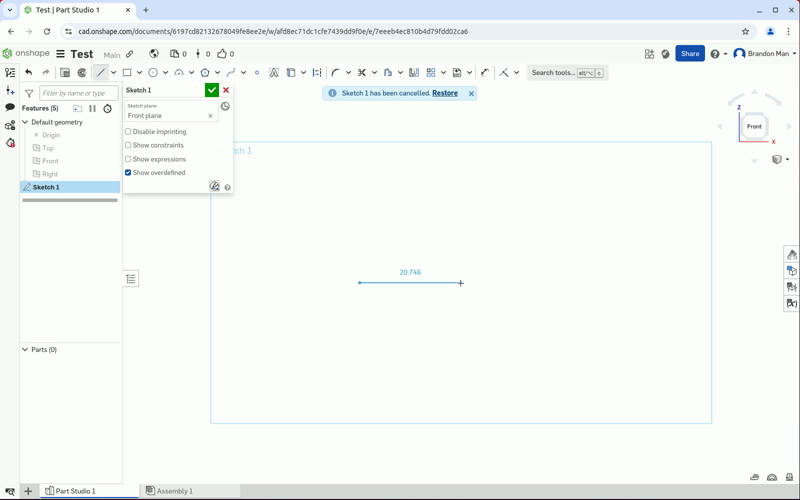
click(460, 282)
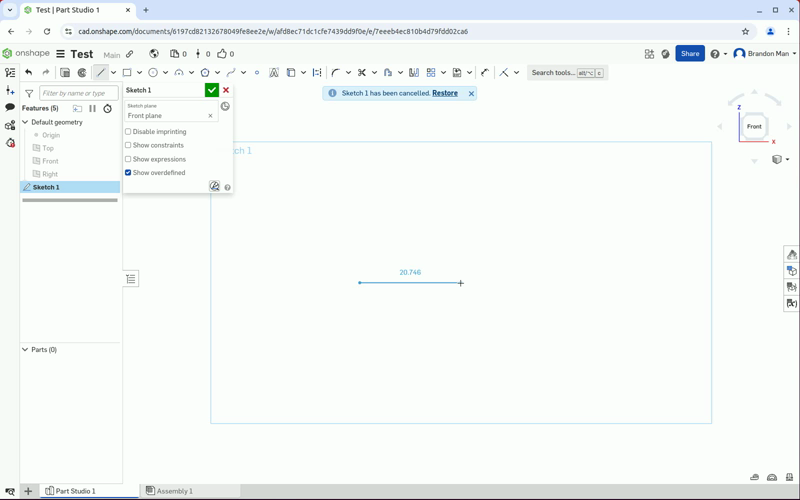
key_up(shift)
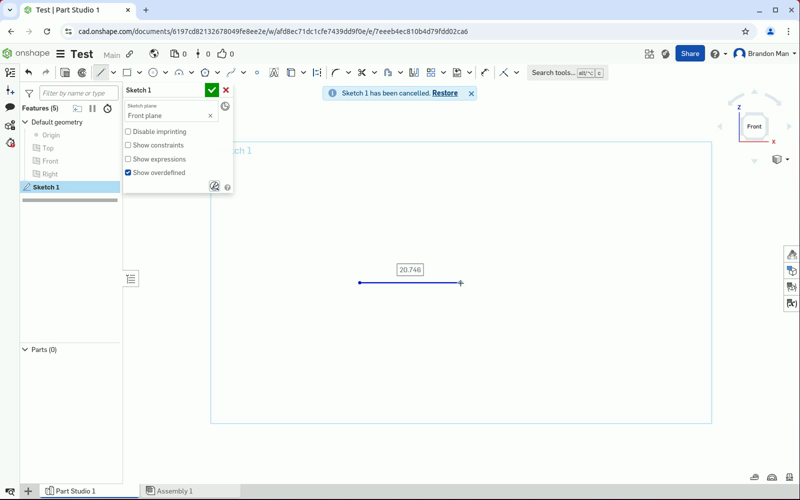
key_down(shift)
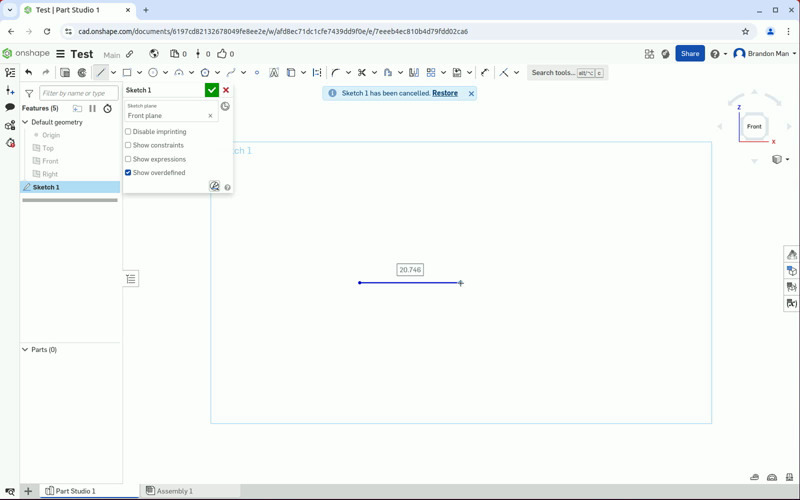
mouse_move(490, 282)
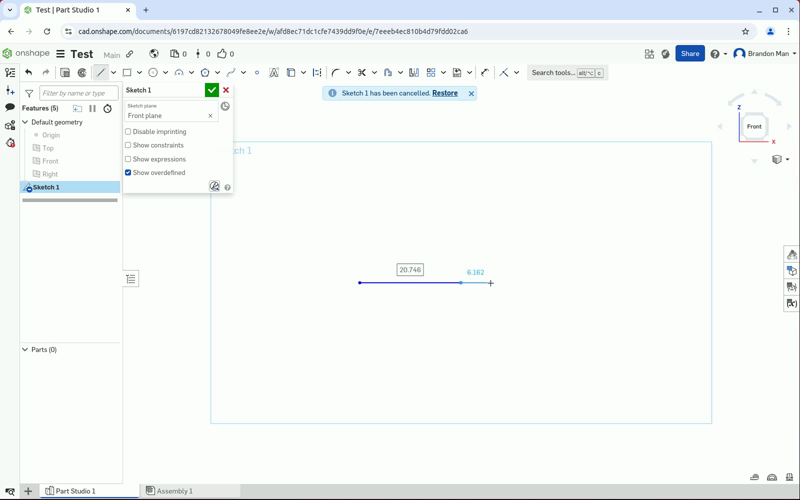
mouse_move(460, 226)
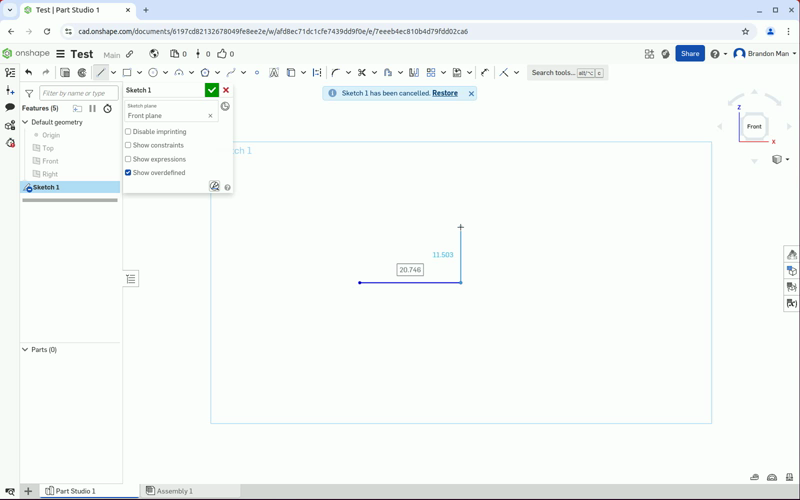
click(460, 226)
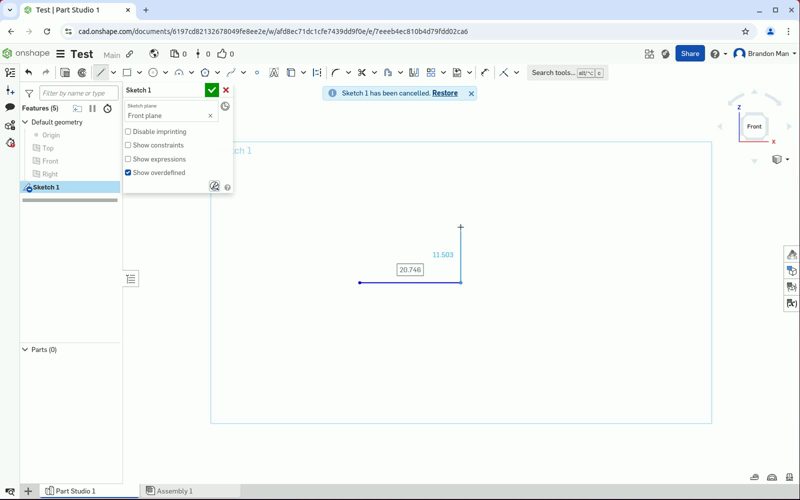
key_up(shift)
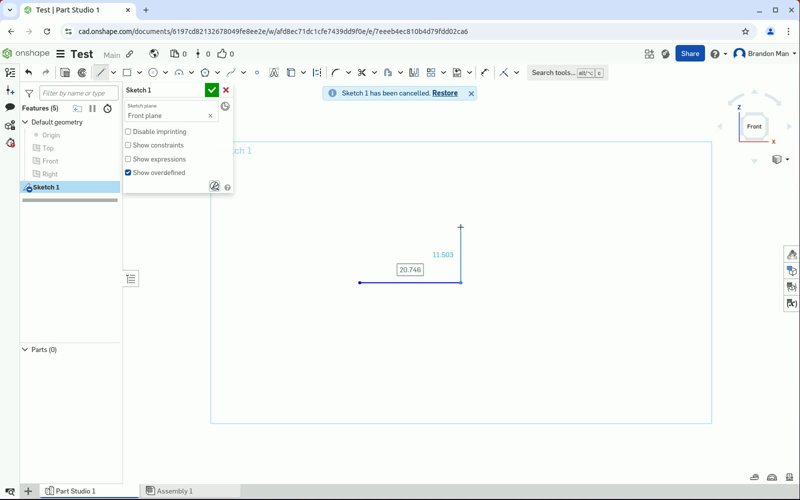
key_down(shift)
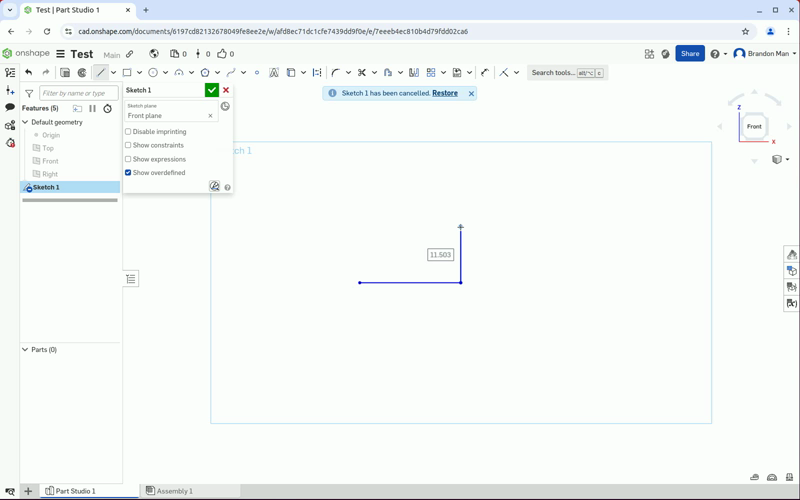
mouse_move(490, 226)
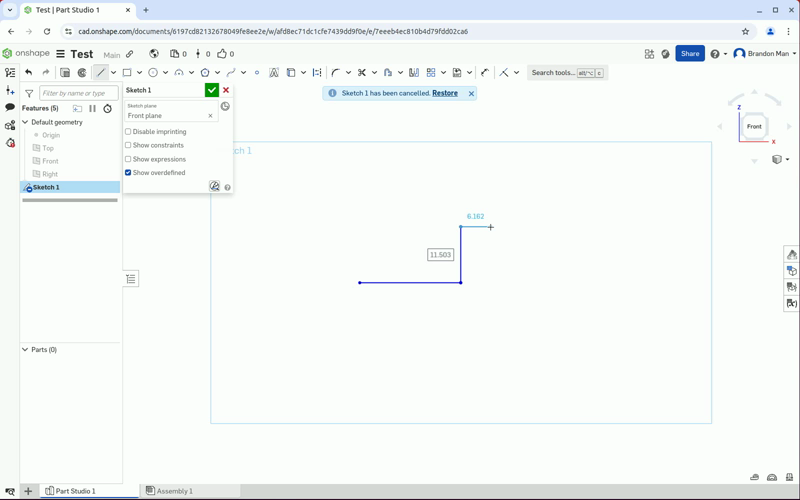
mouse_move(432, 193)
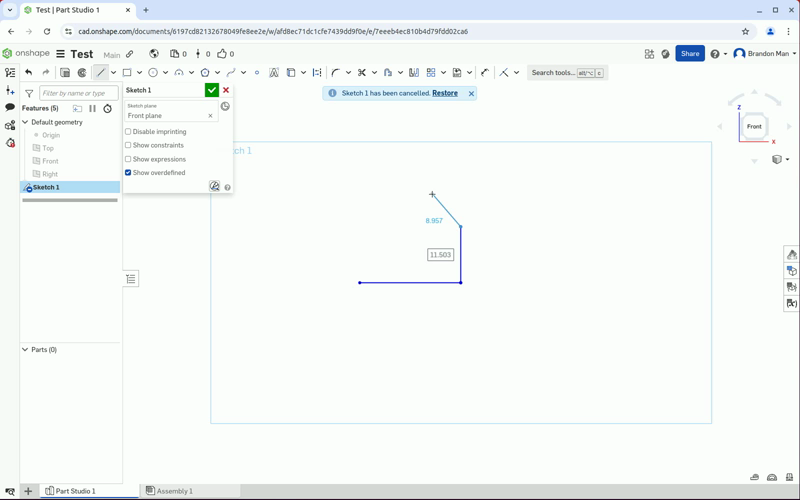
click(432, 193)
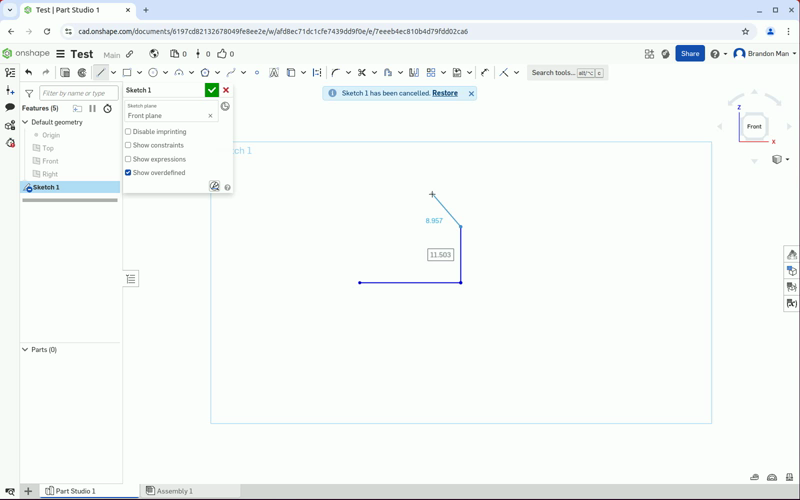
key_up(shift)
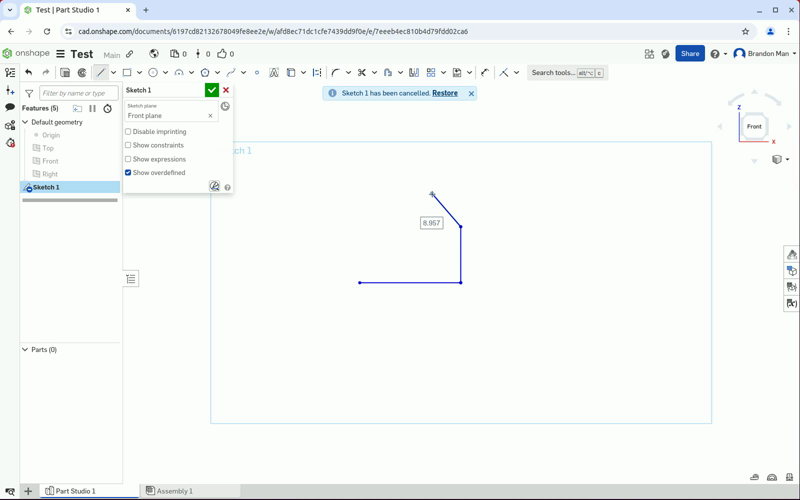
key_down(shift)
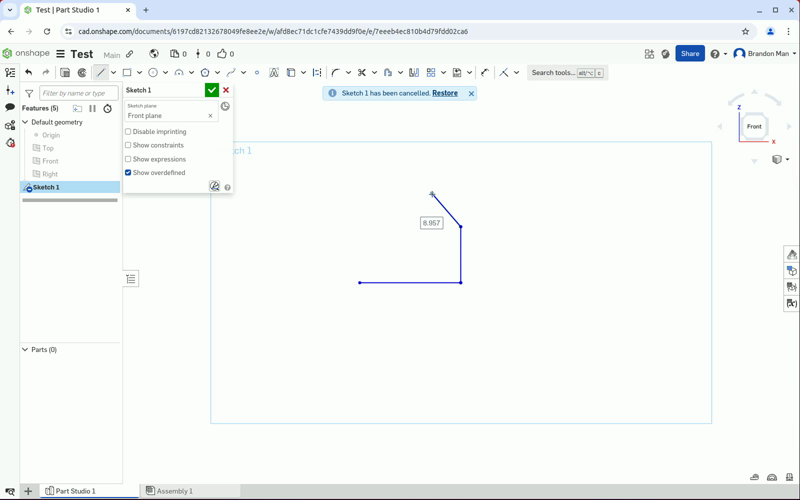
mouse_move(359, 193)
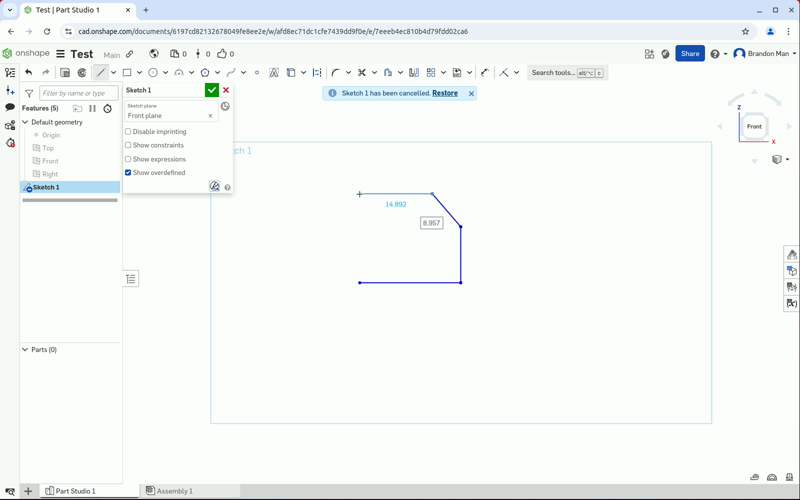
click(359, 193)
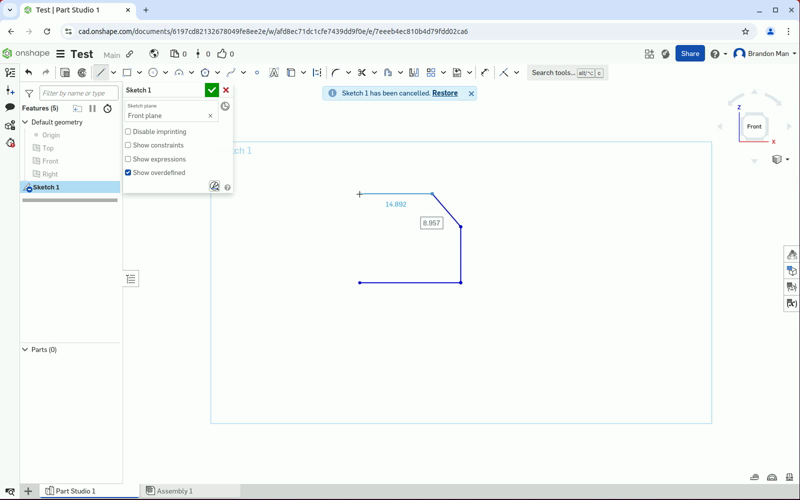
key_up(shift)
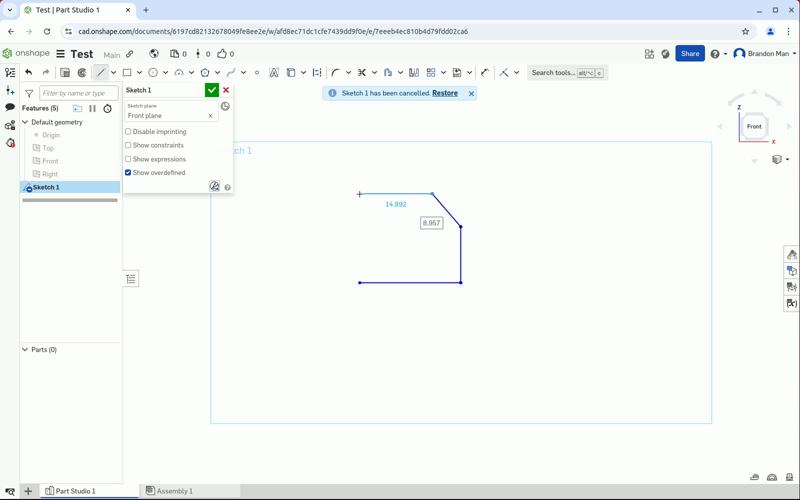
key_down(shift)
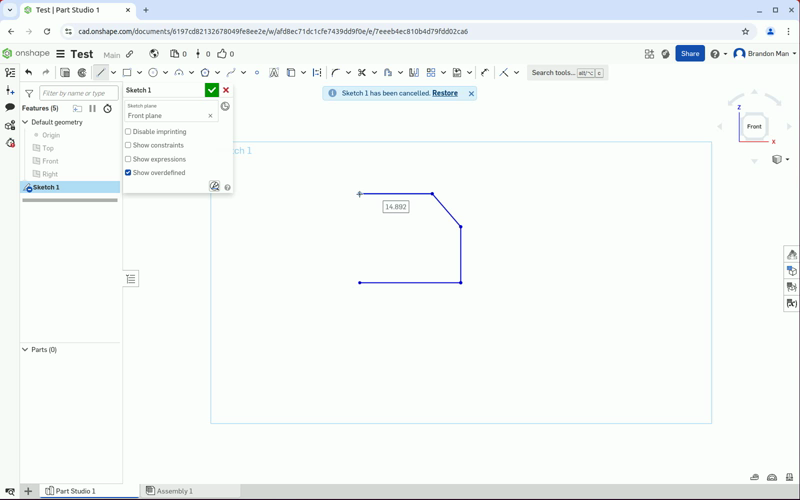
mouse_move(359, 282)
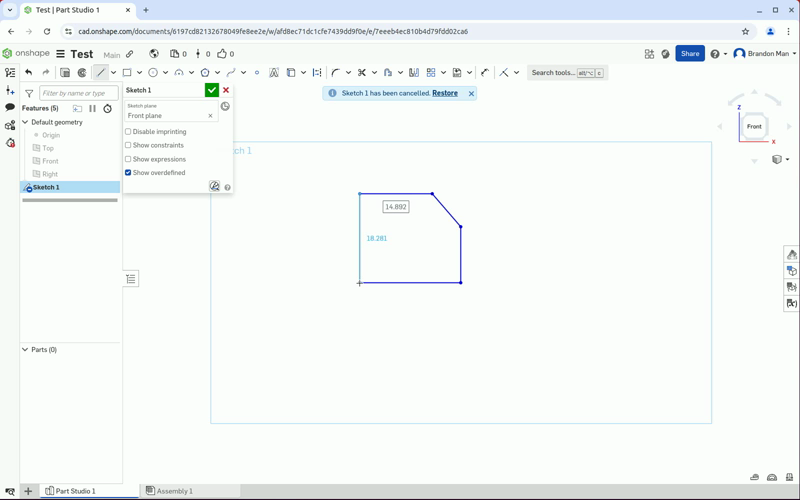
key_up(shift)
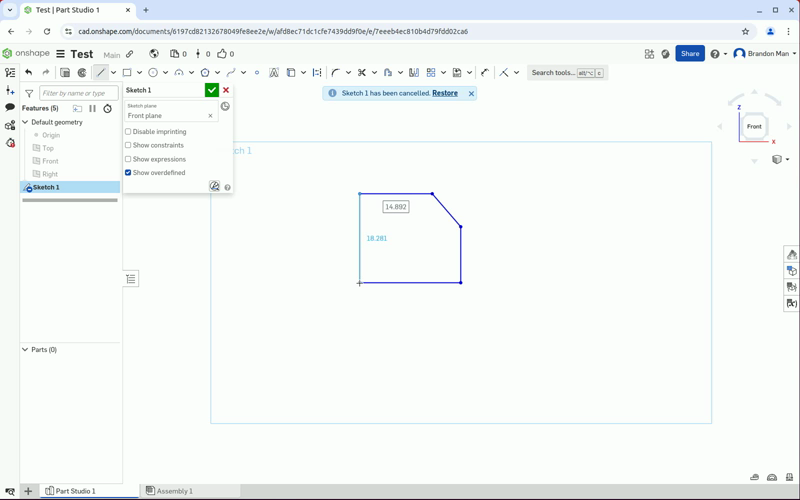
click(359, 282)
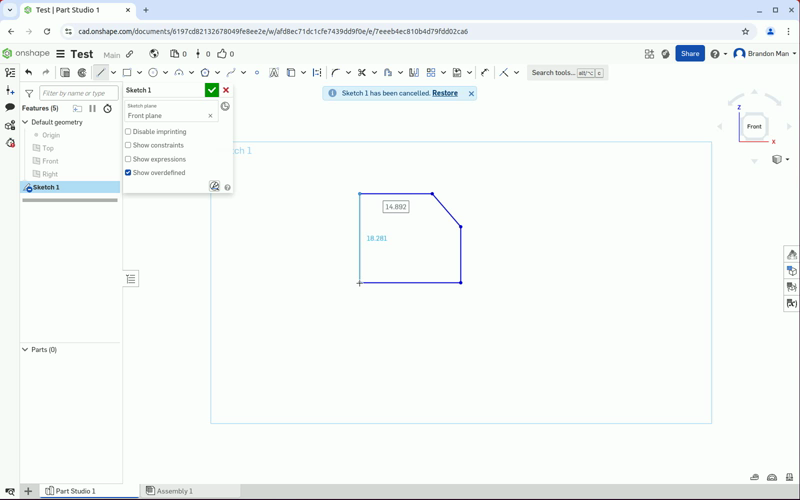
key(esc)
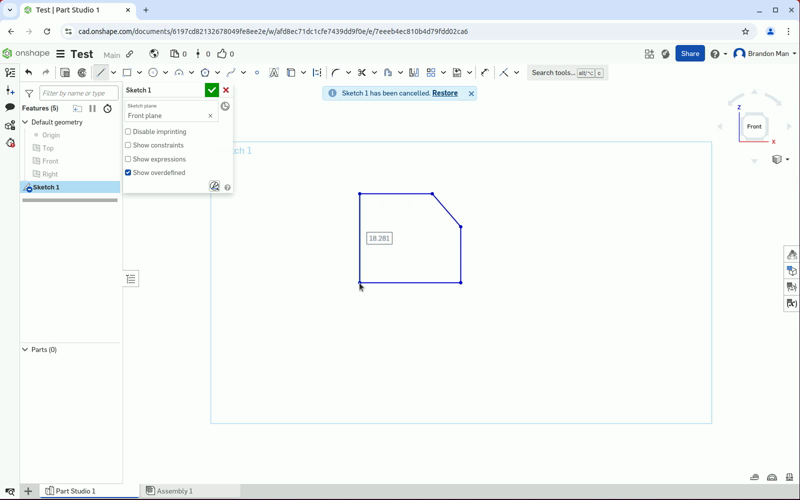
mouse_move(423, 241)
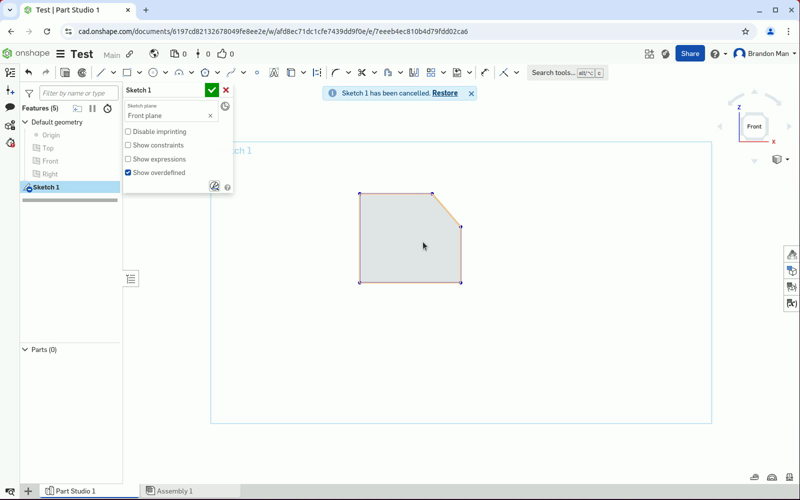
click(423, 241)
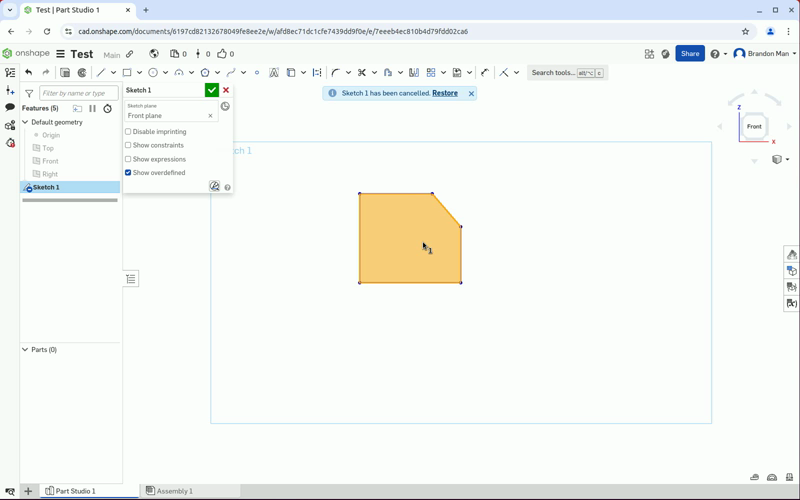
mouse_move(73, 352)
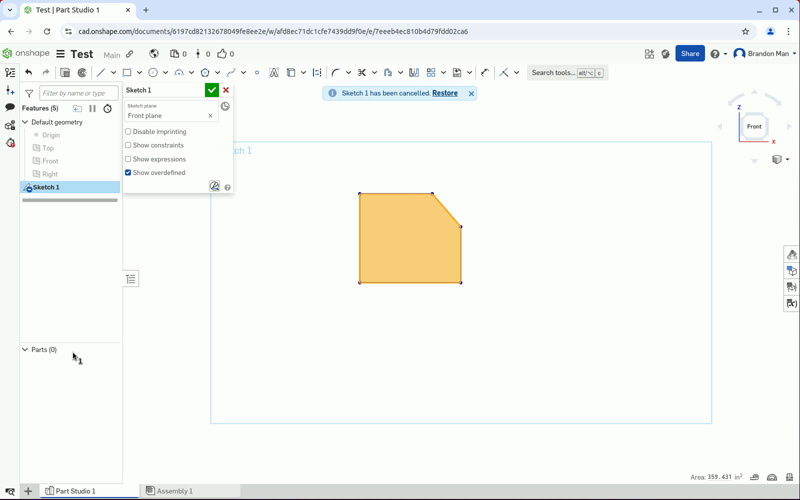
key(shift+y)
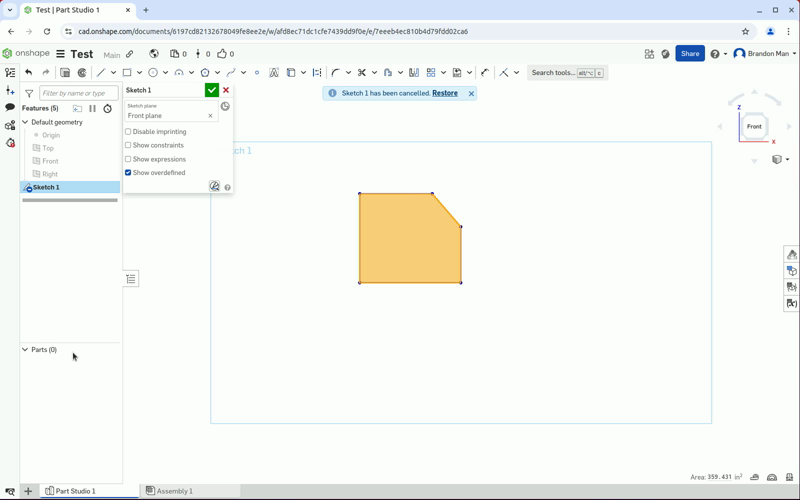
key(shift+e)
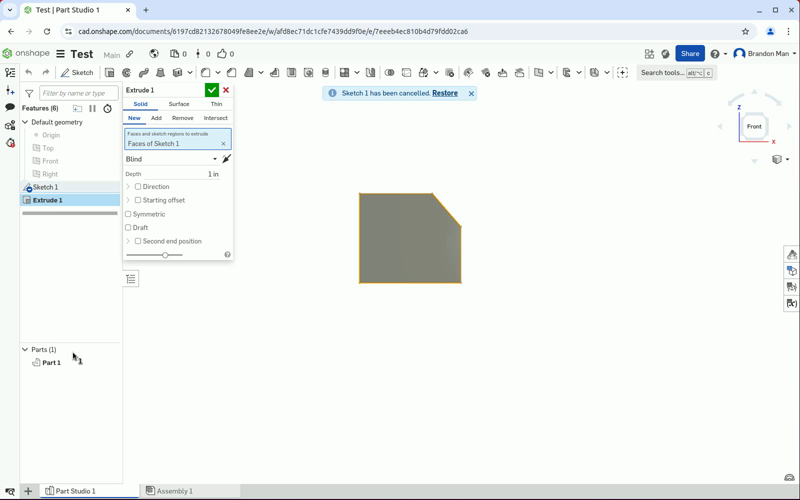
mouse_move(143, 106)
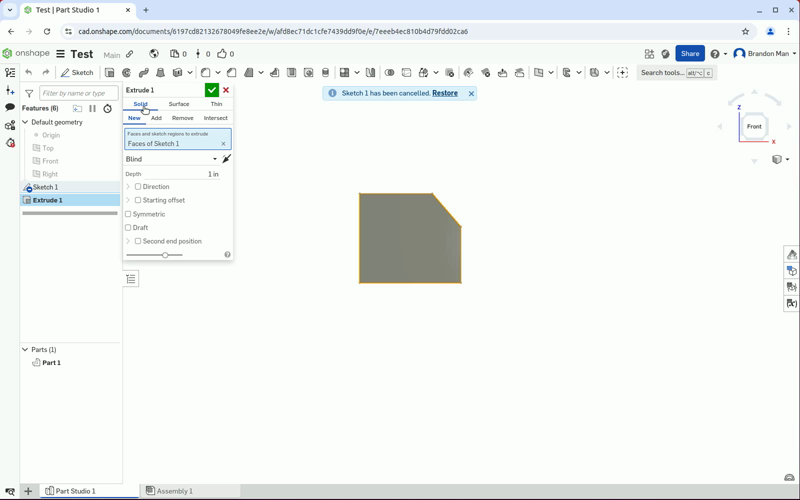
click(143, 106)
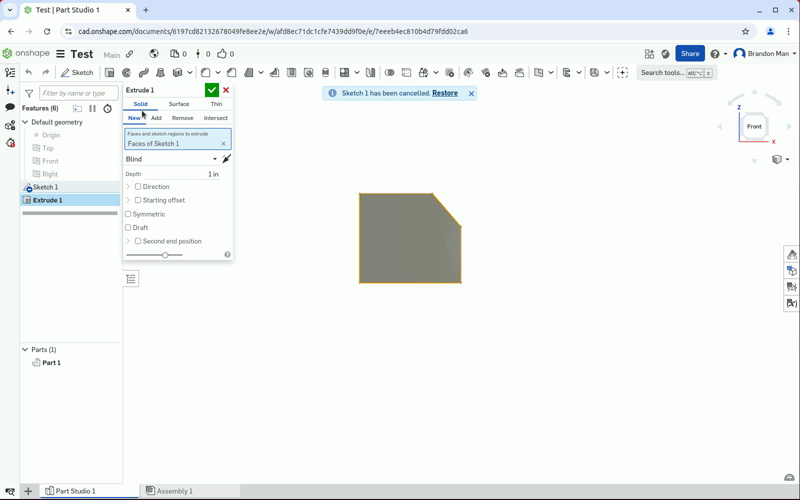
mouse_move(137, 120)
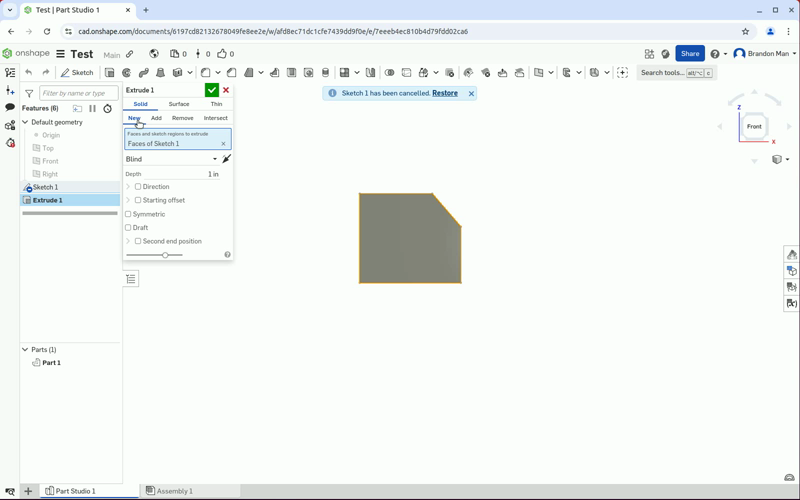
click(137, 120)
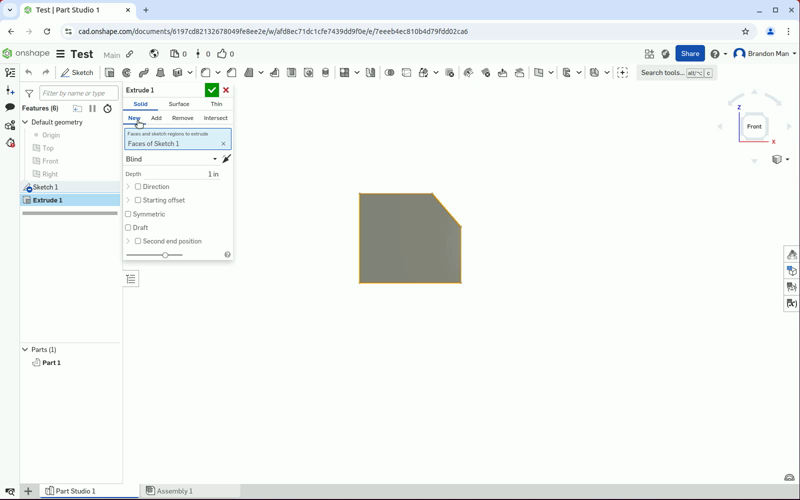
key(tab, 4)
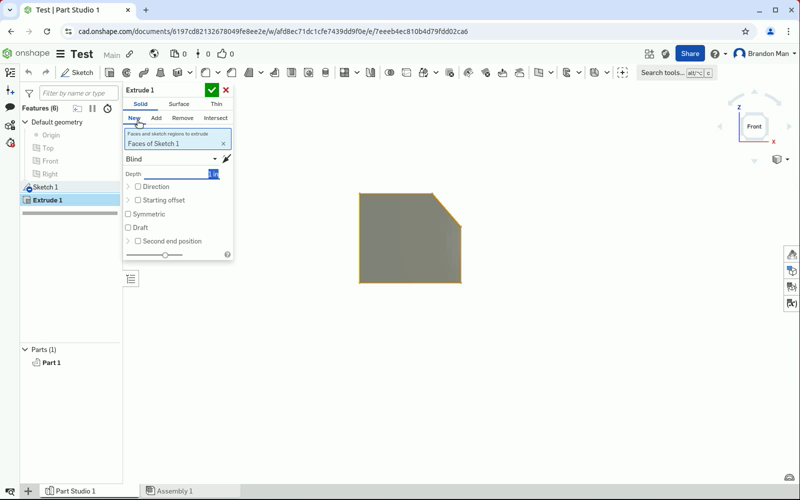
text(23.108)
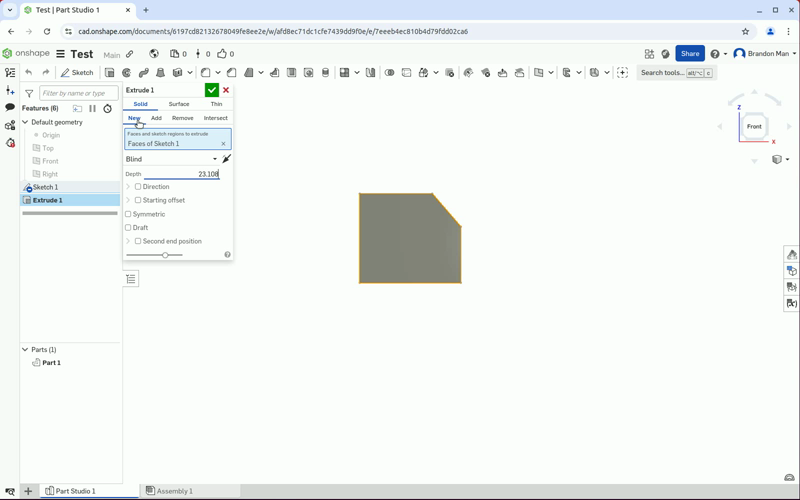
key(enter)
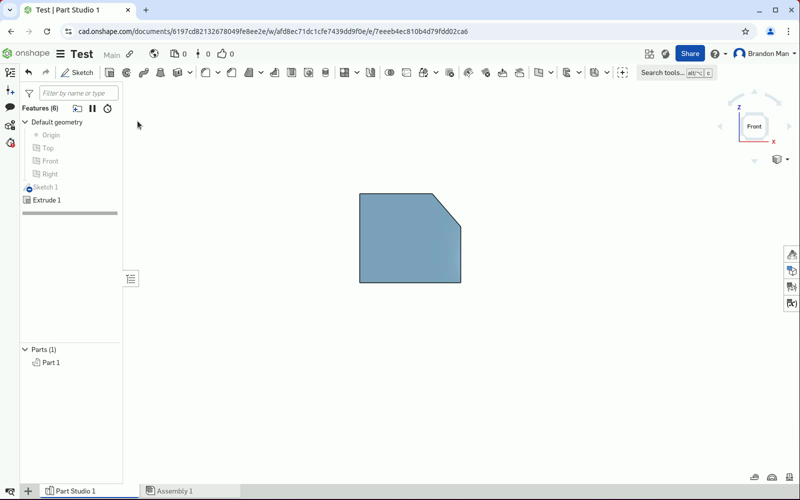
key(shift+h)
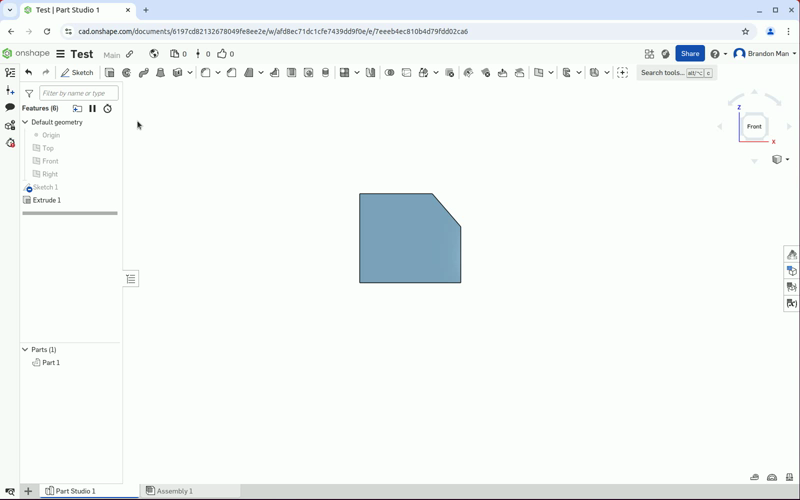
key(shift+h)
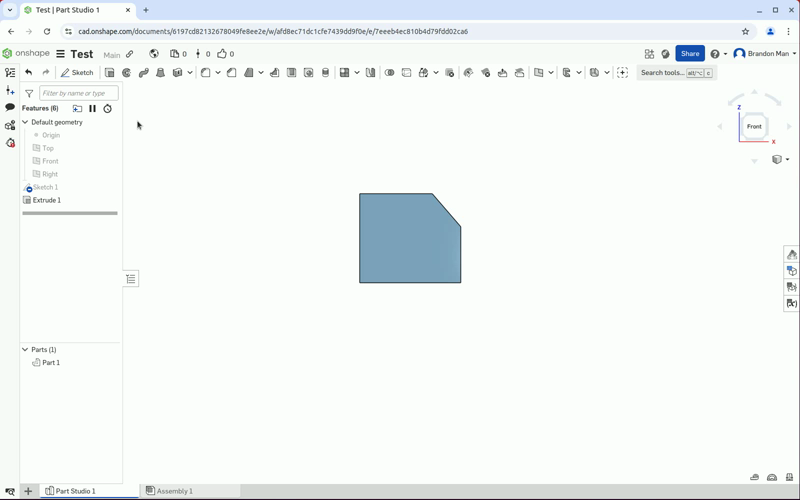
mouse_move(73, 189)
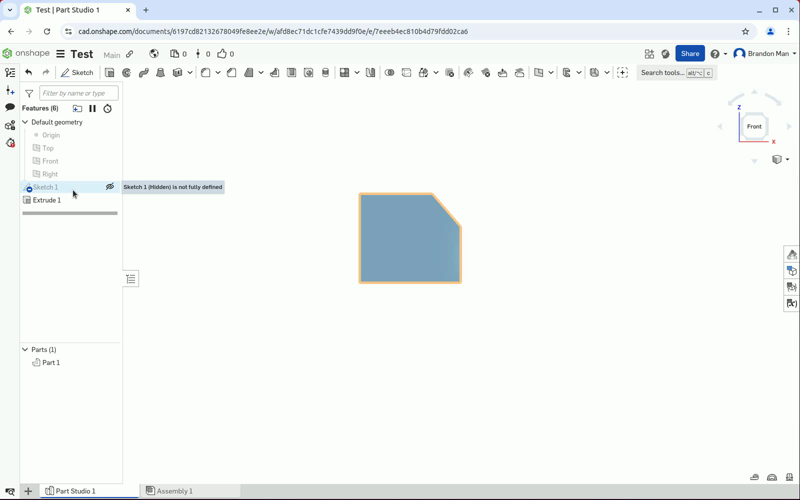
click(73, 189)
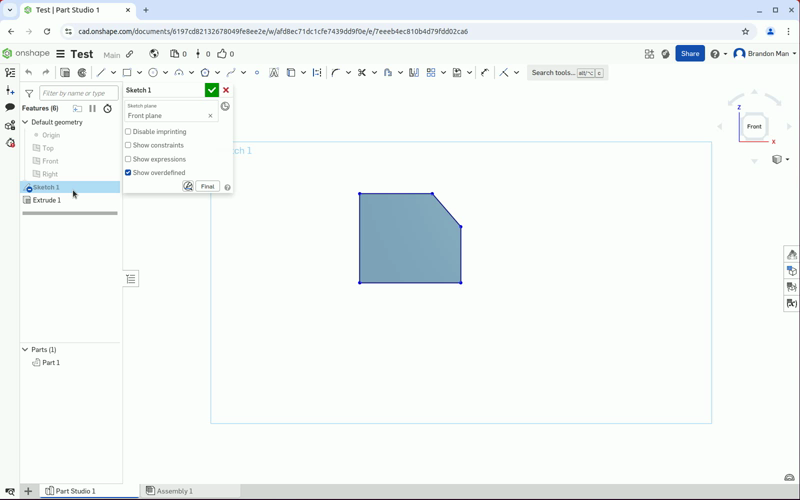
mouse_move(229, 92)
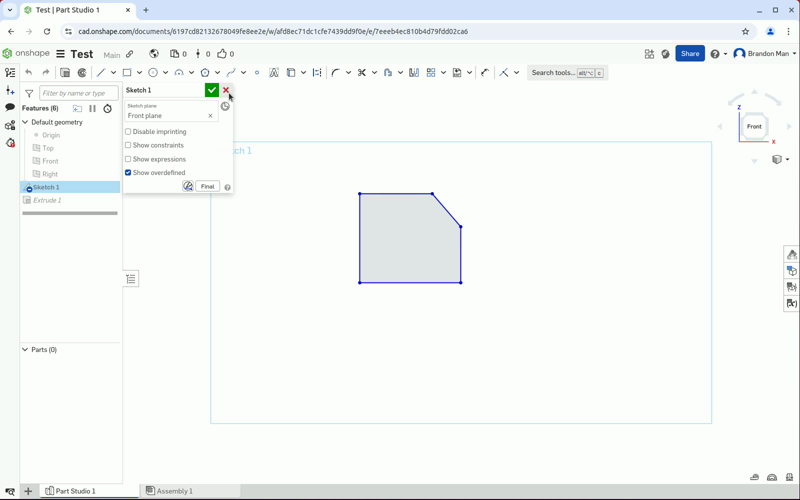
click(229, 92)
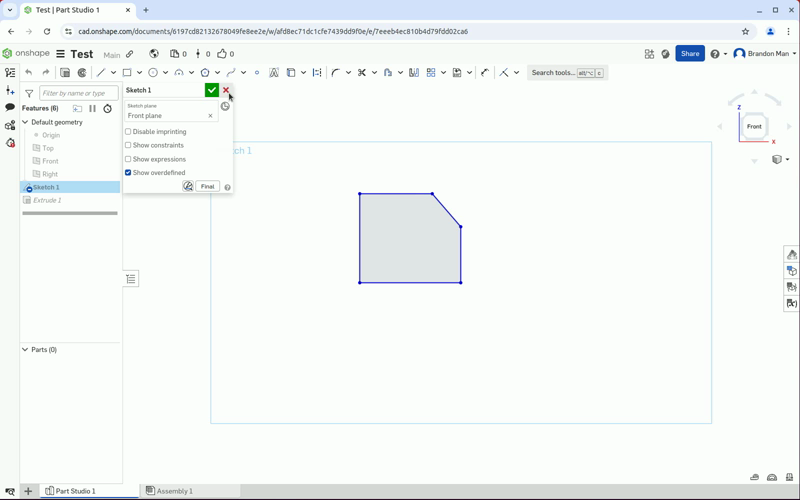
key(shift+s)
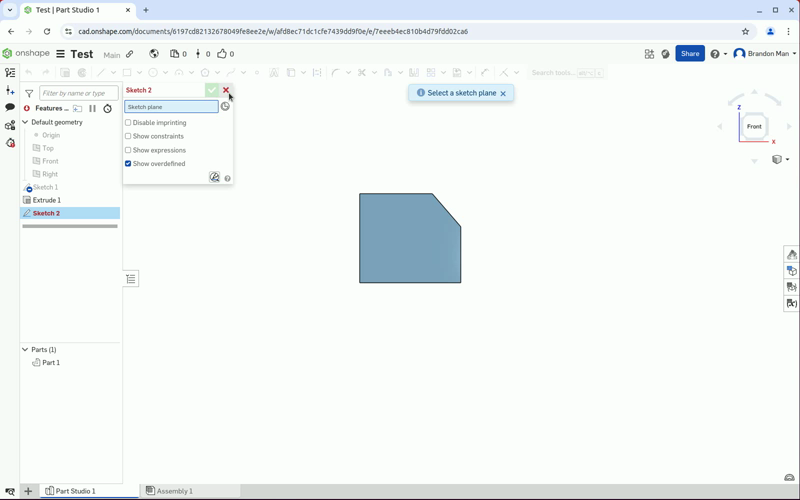
mouse_move(73, 163)
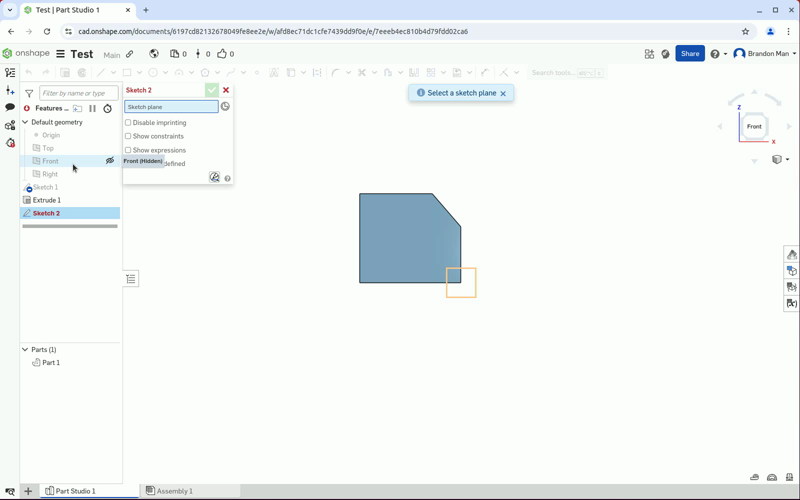
click(73, 163)
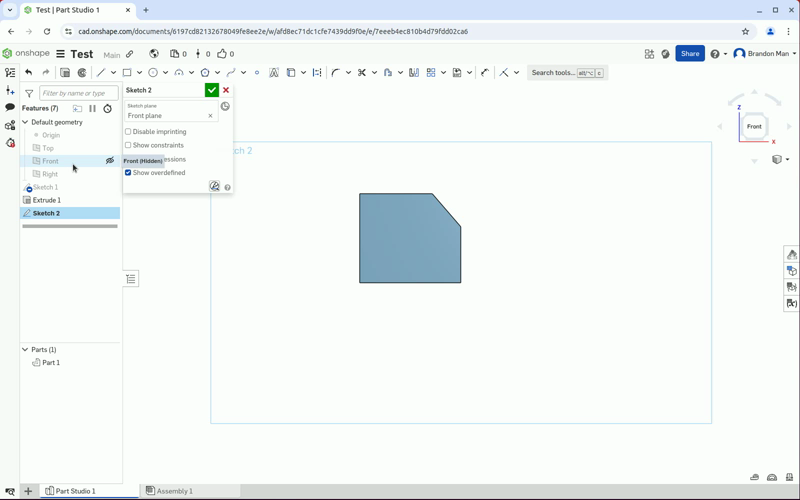
mouse_move(73, 352)
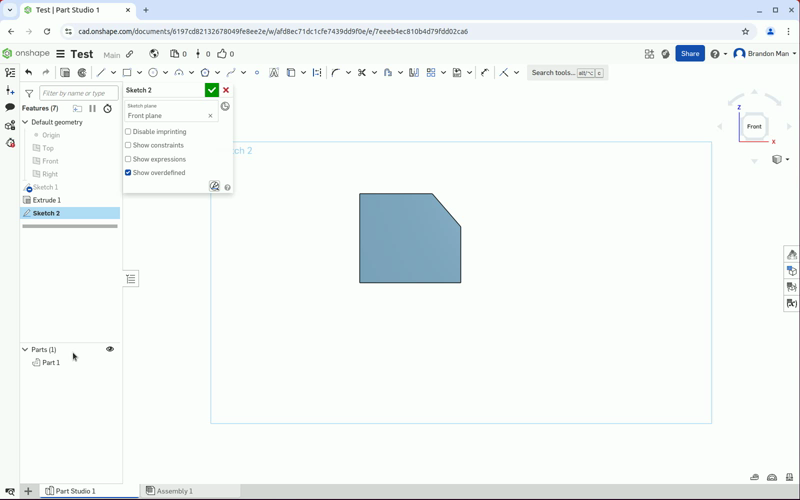
key(y)
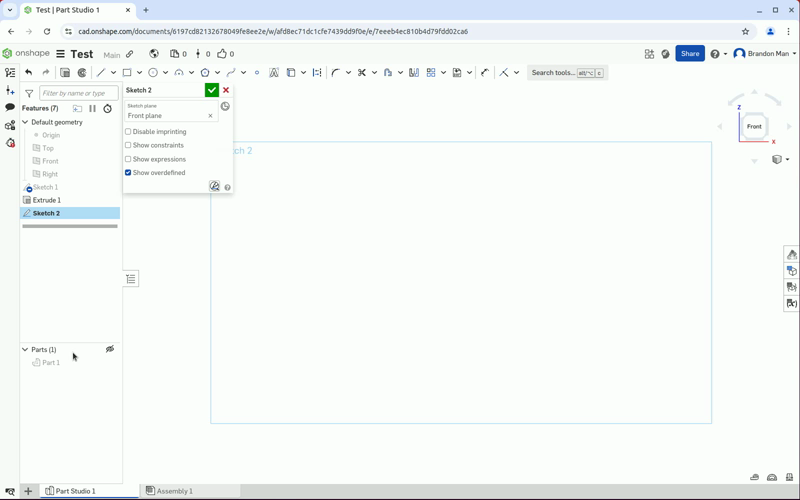
key(l)
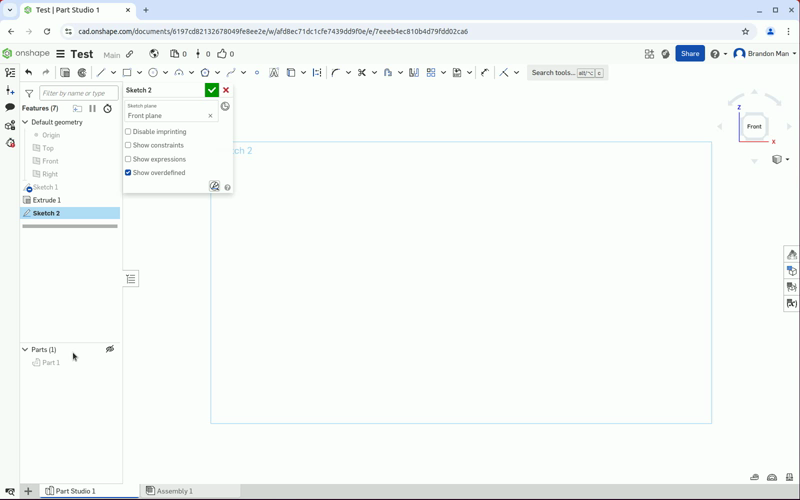
key_down(shift)
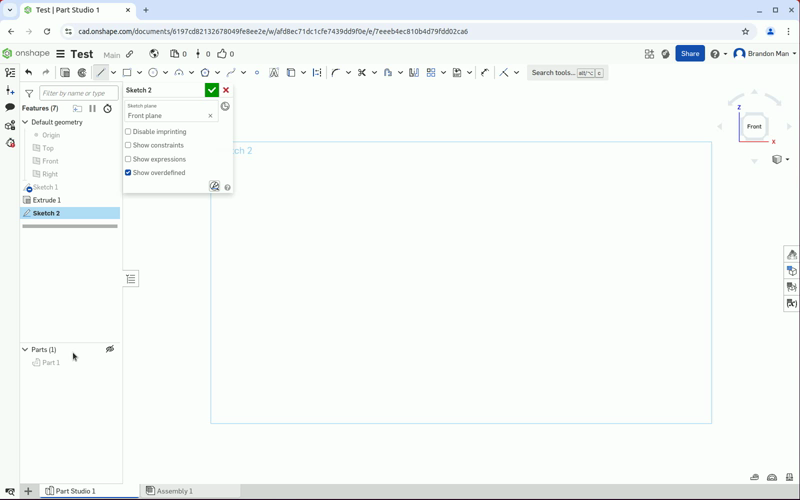
mouse_move(460, 282)
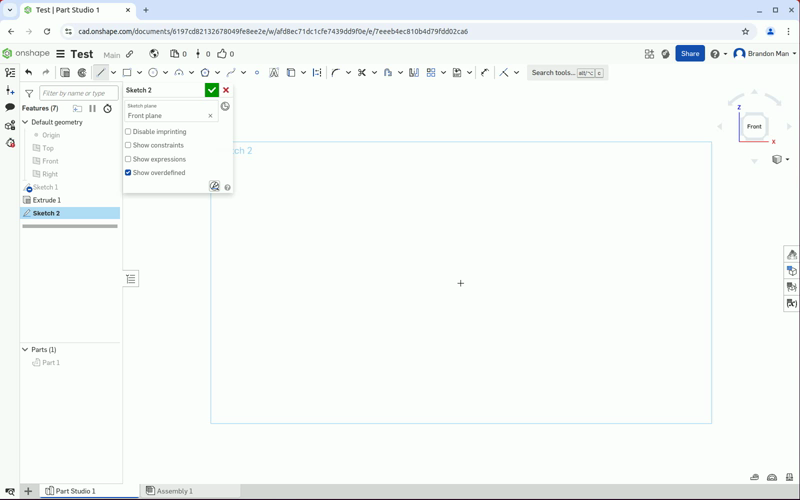
click(460, 282)
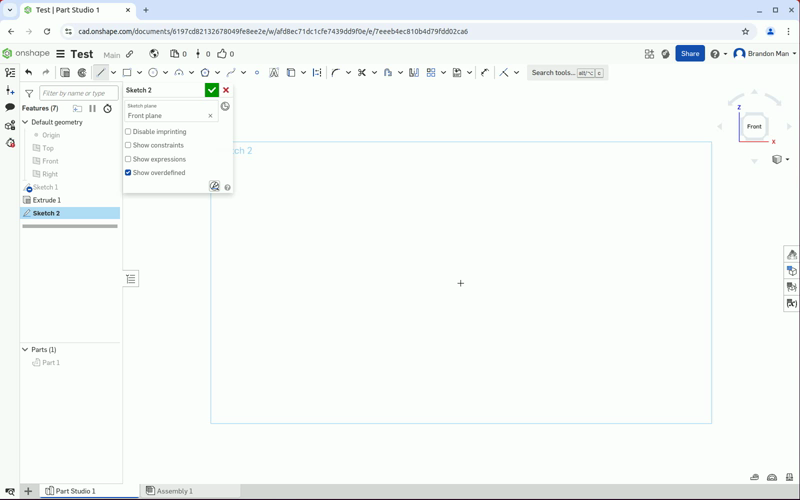
key_up(shift)
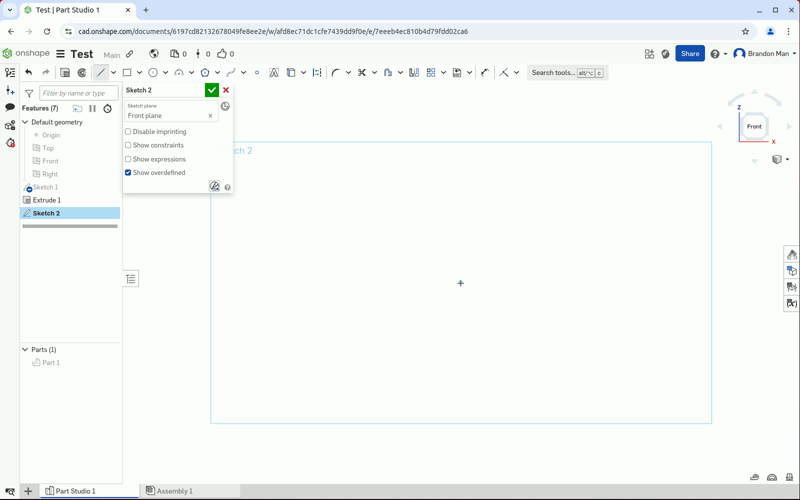
key_down(shift)
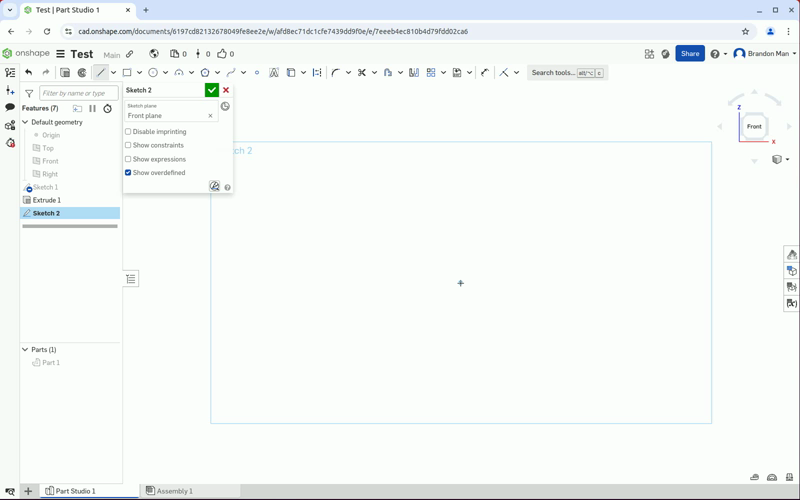
mouse_move(561, 282)
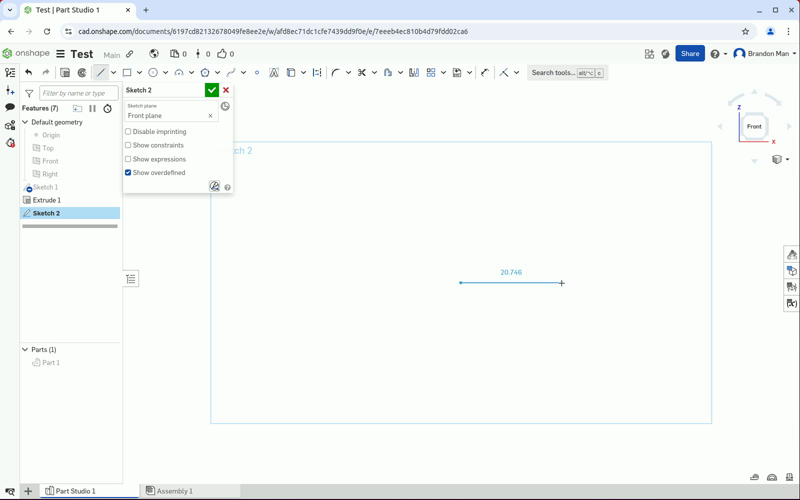
click(561, 282)
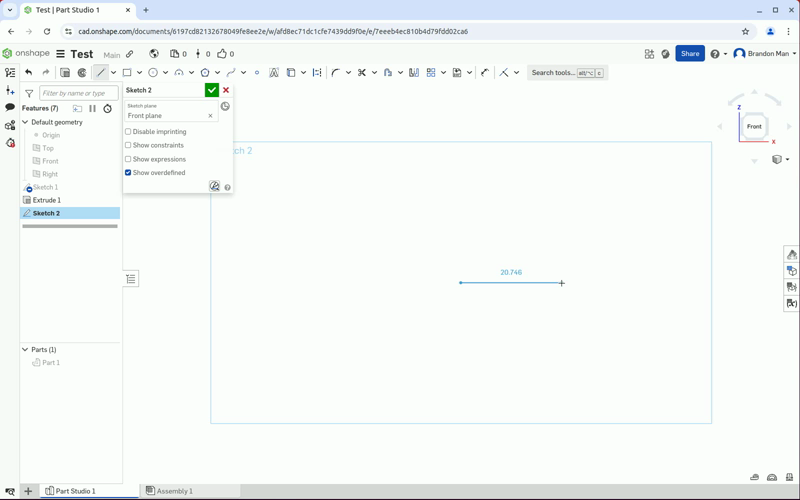
key_up(shift)
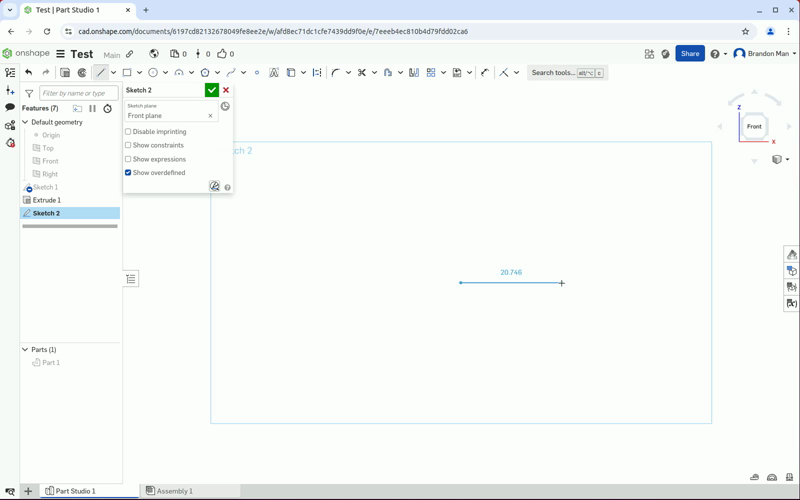
key_down(shift)
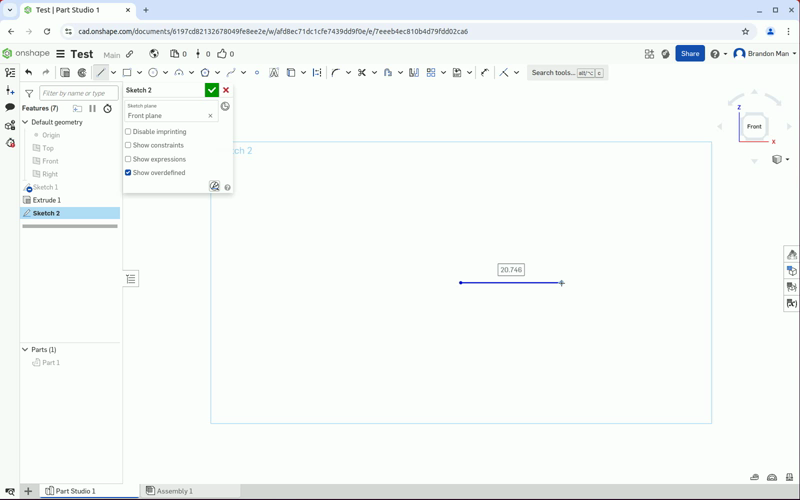
mouse_move(561, 193)
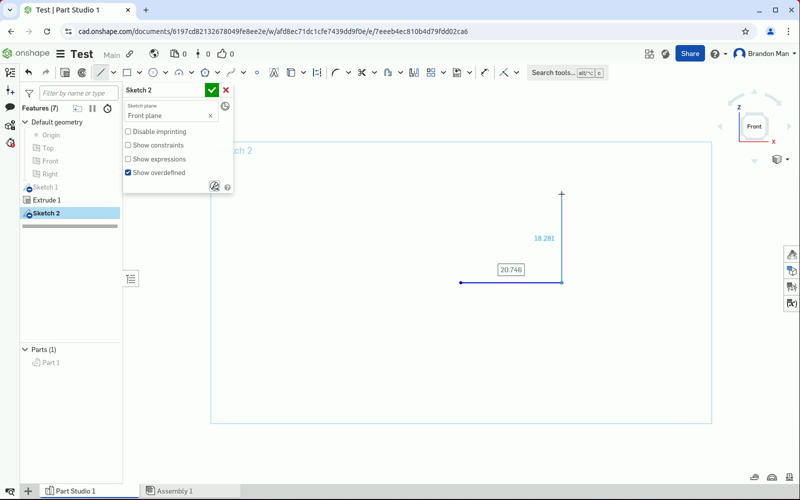
click(561, 193)
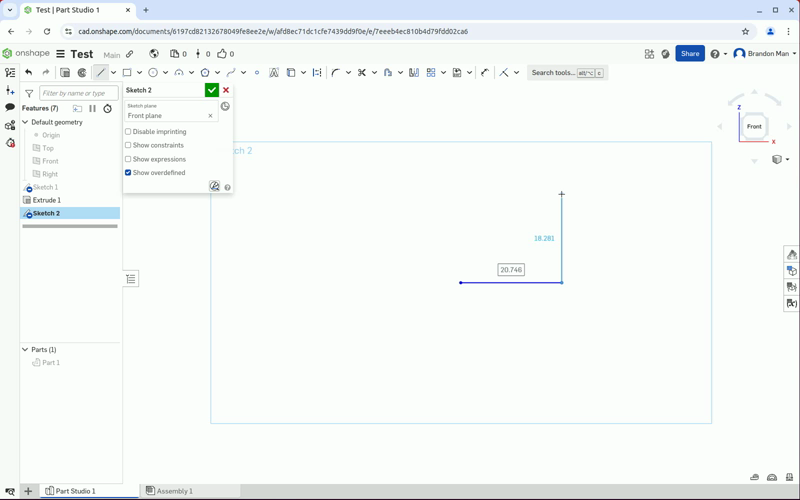
key_up(shift)
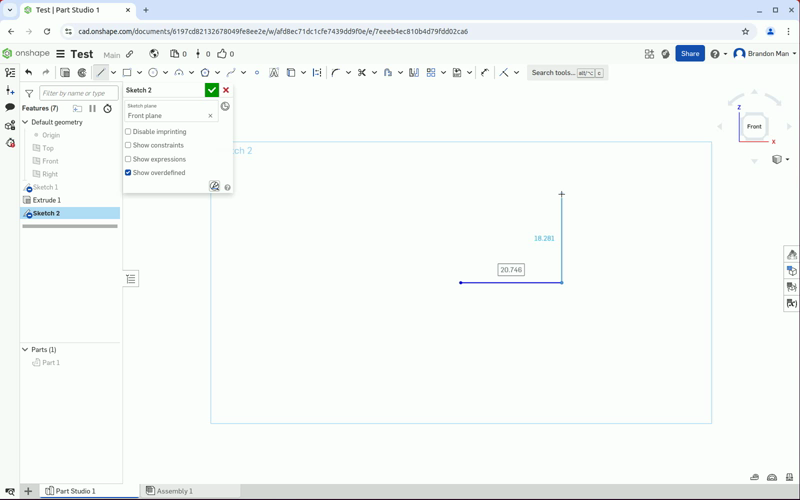
key_down(shift)
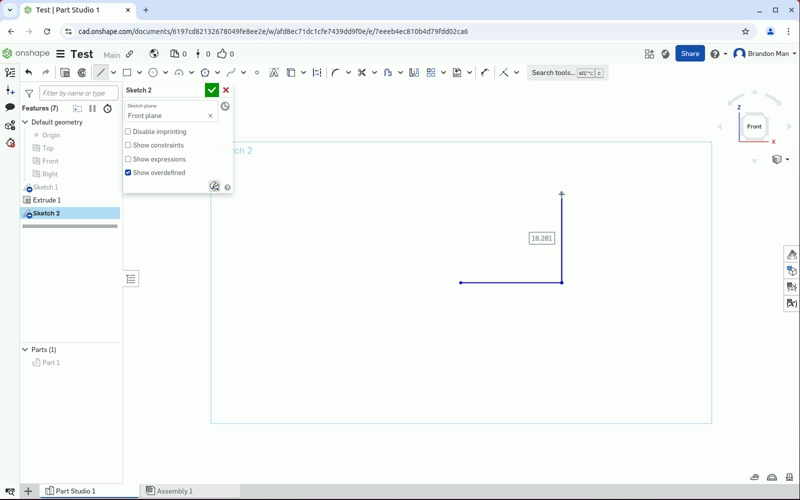
mouse_move(489, 193)
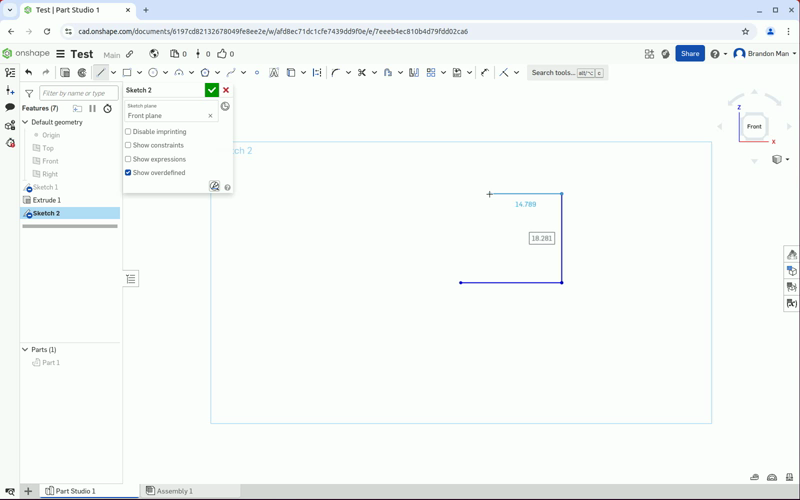
click(489, 193)
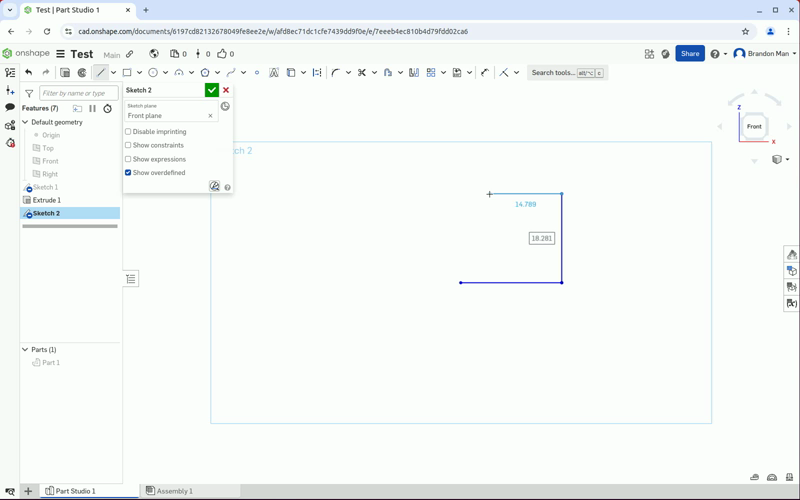
key_up(shift)
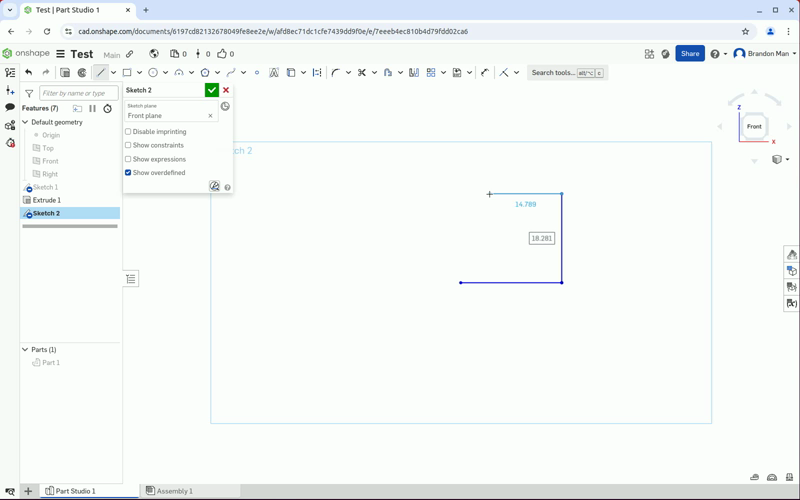
key_down(shift)
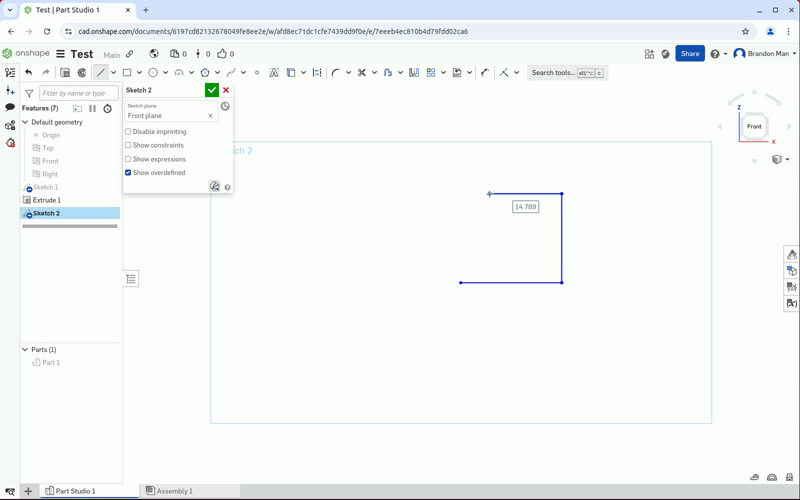
mouse_move(519, 193)
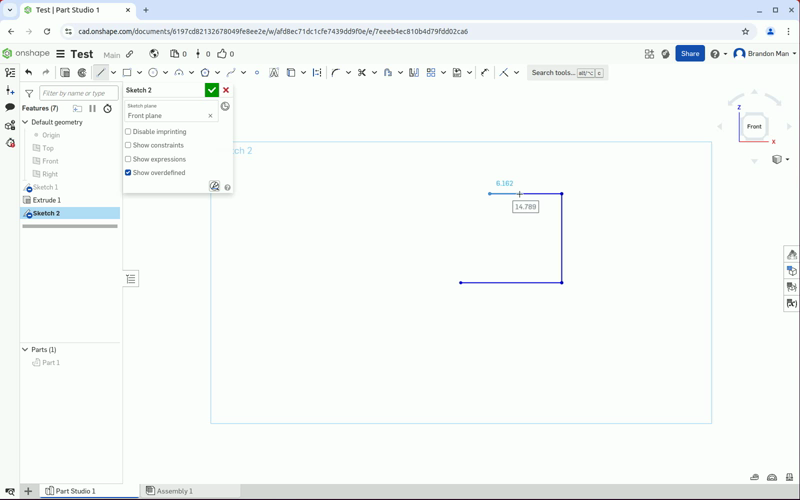
mouse_move(460, 226)
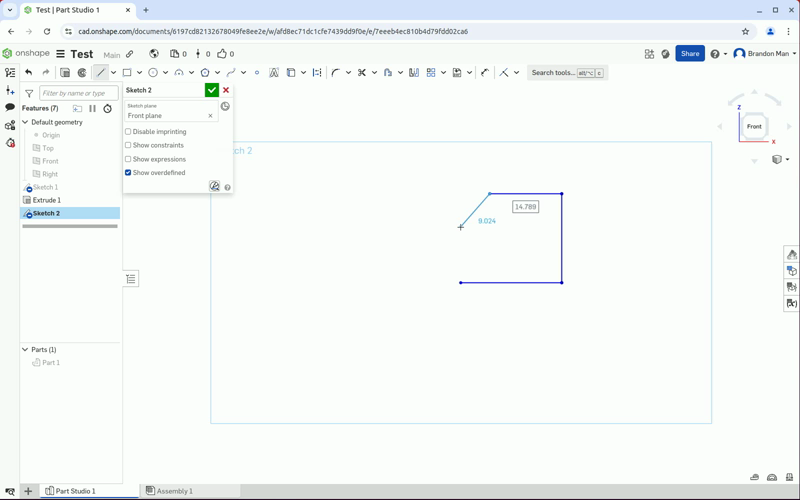
click(460, 226)
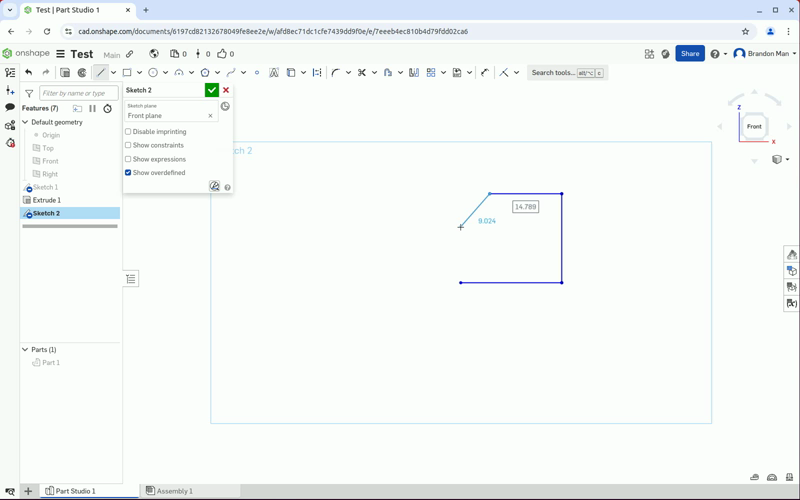
key_up(shift)
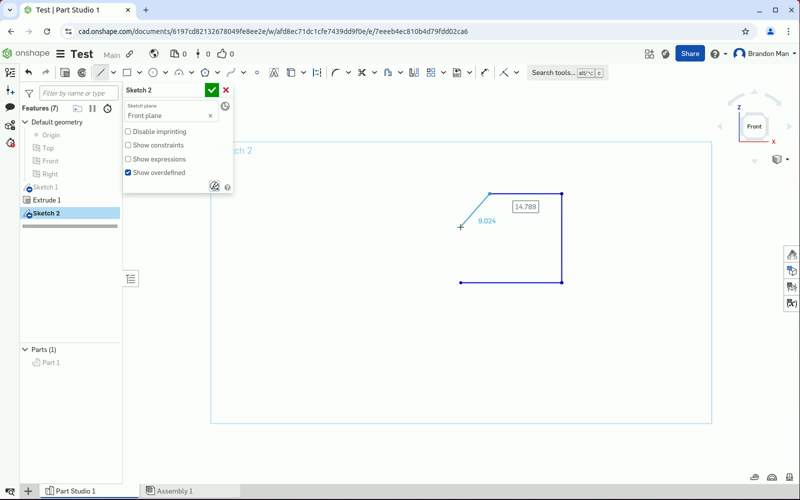
mouse_move(490, 226)
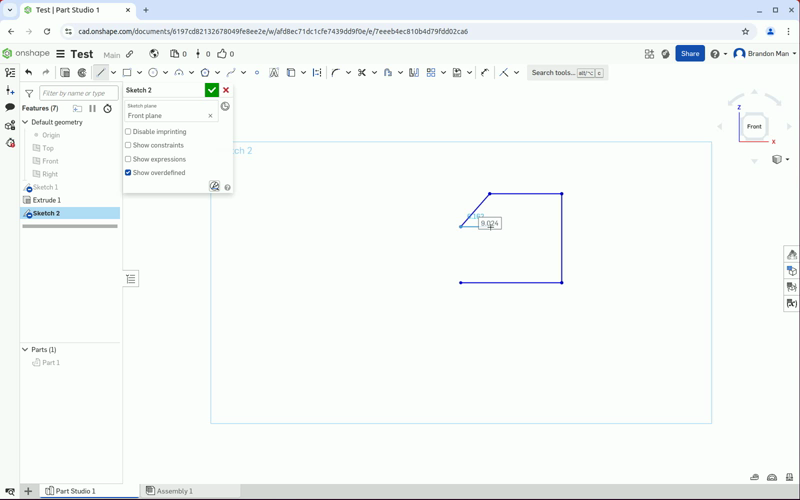
key_down(shift)
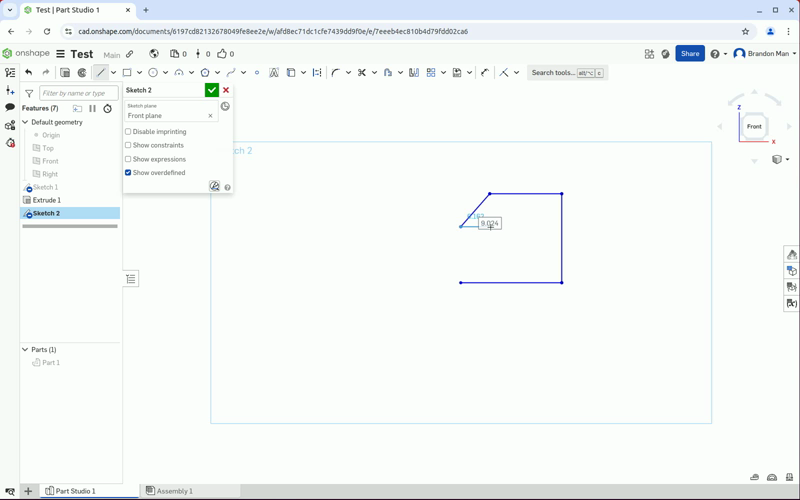
mouse_move(460, 282)
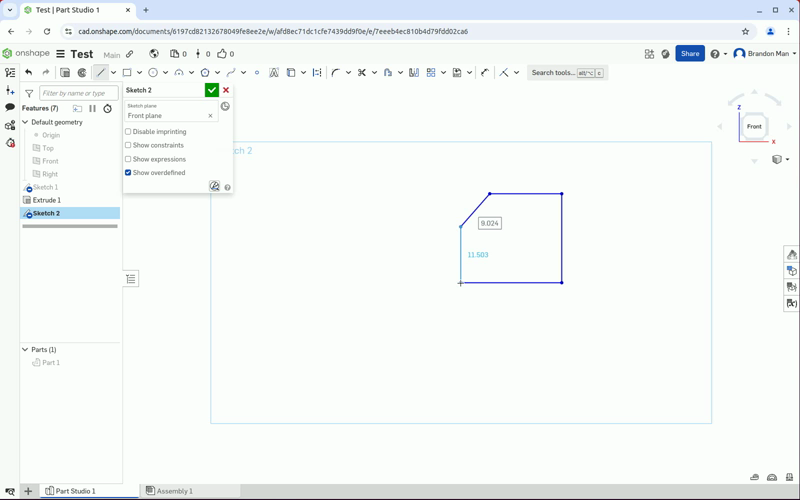
key_up(shift)
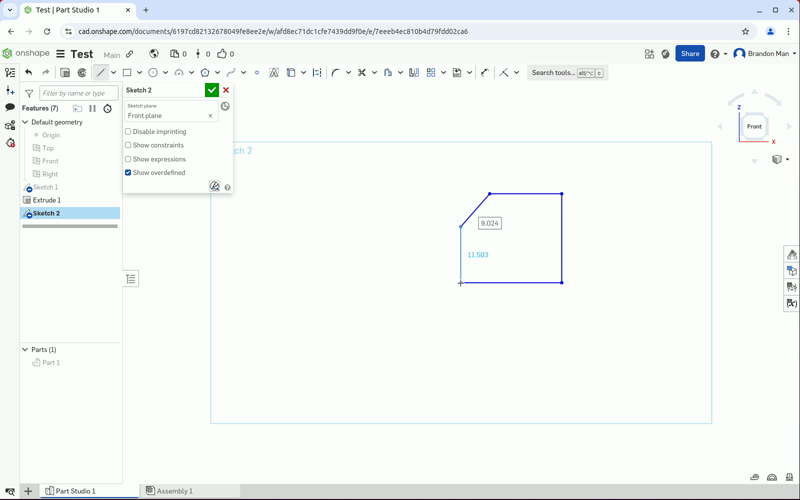
click(460, 282)
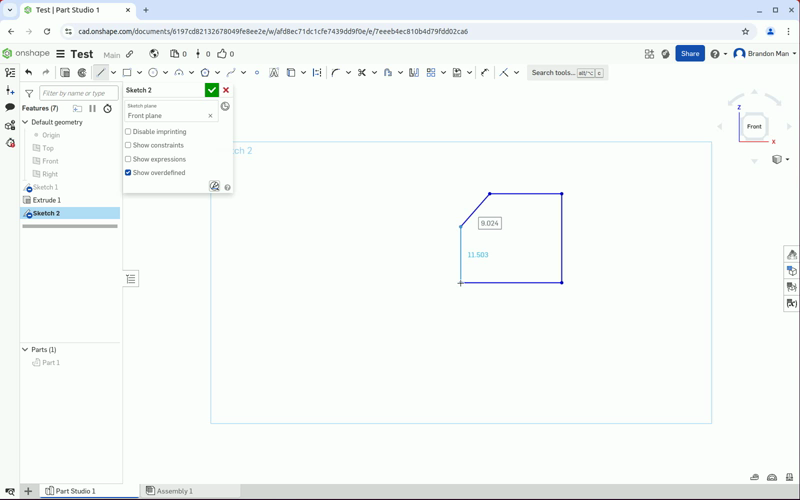
key(esc)
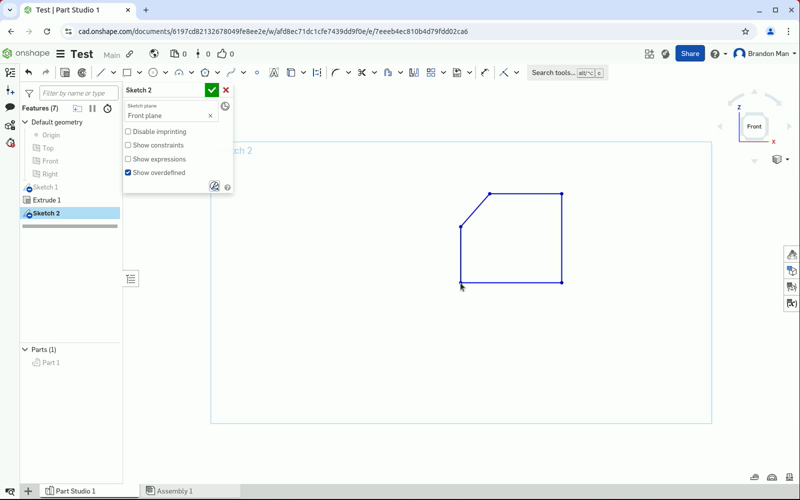
mouse_move(542, 271)
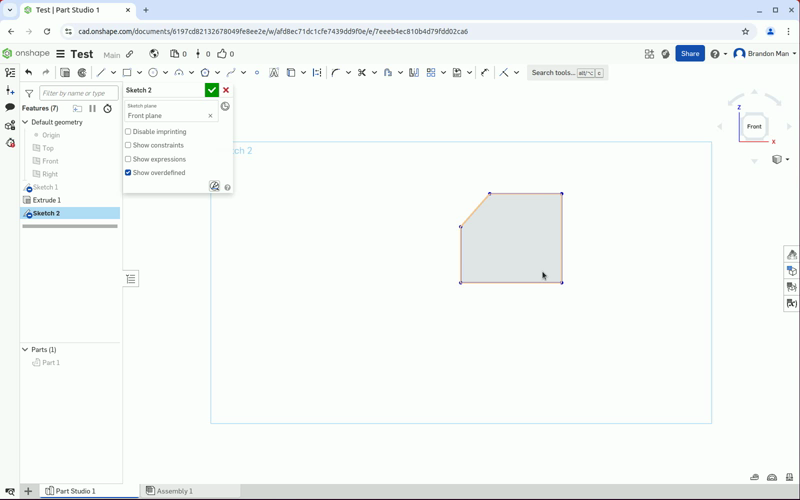
click(542, 271)
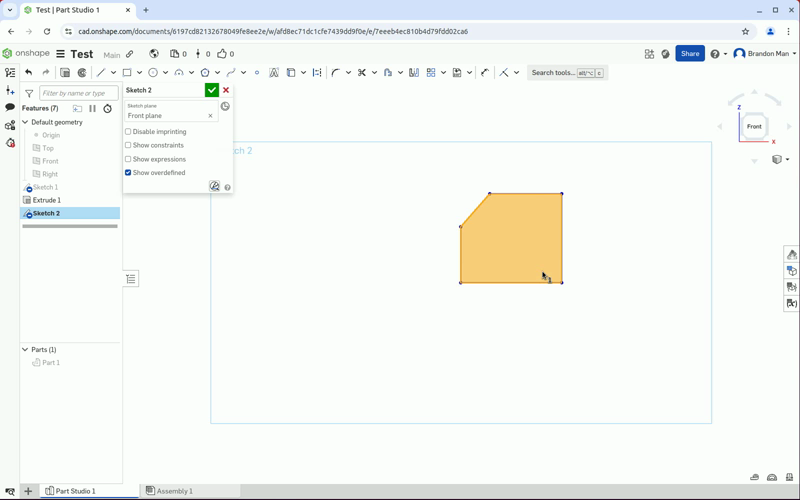
mouse_move(73, 352)
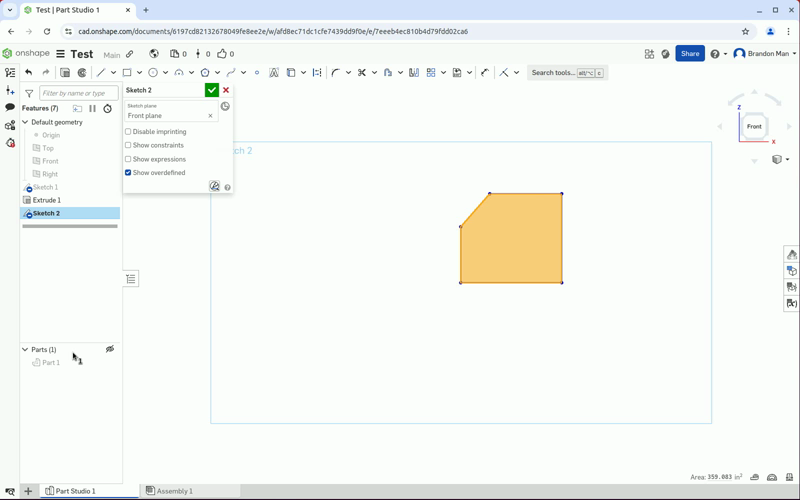
key(shift+y)
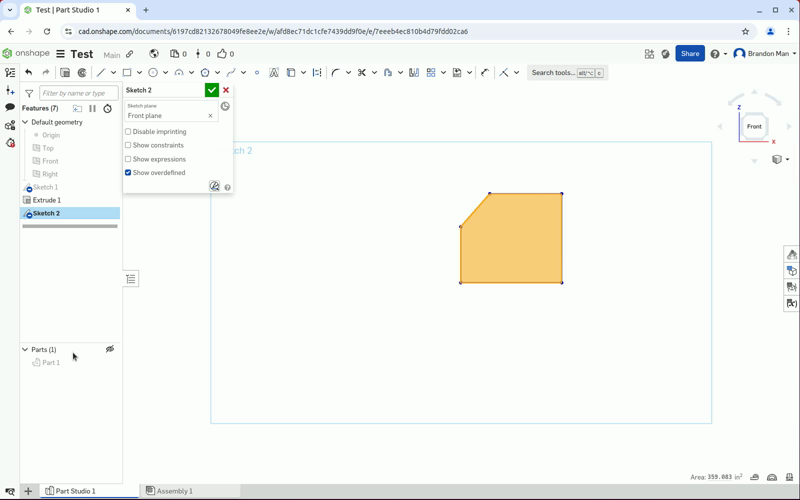
key(shift+e)
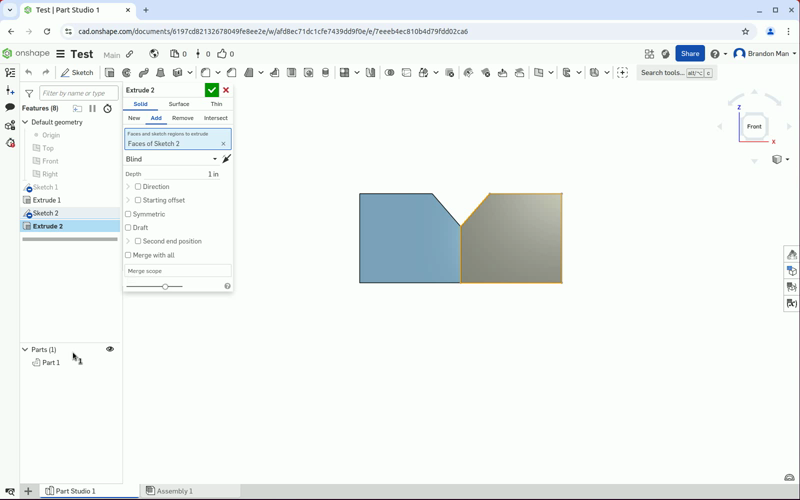
mouse_move(143, 106)
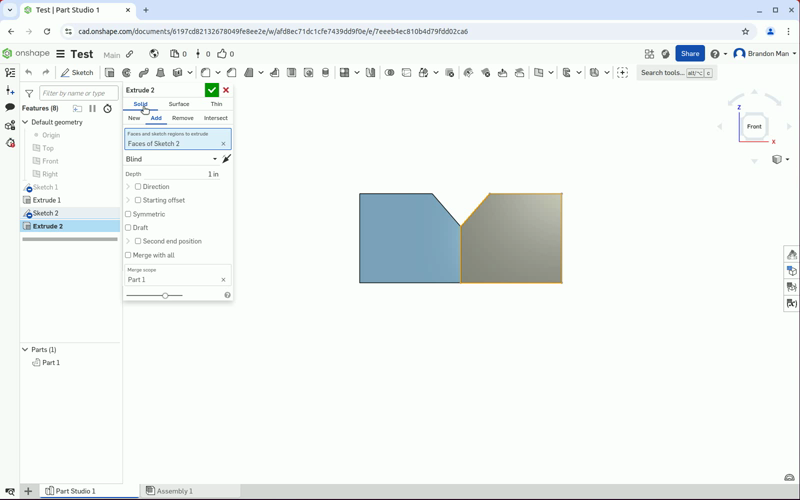
click(143, 106)
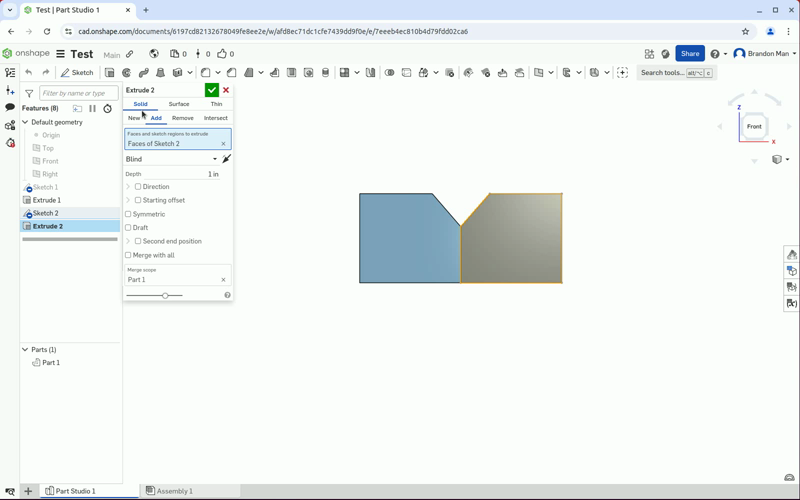
mouse_move(137, 120)
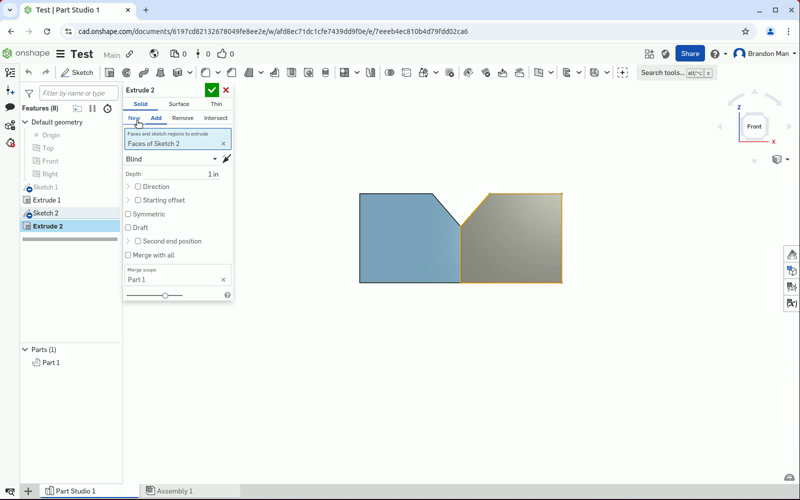
click(137, 120)
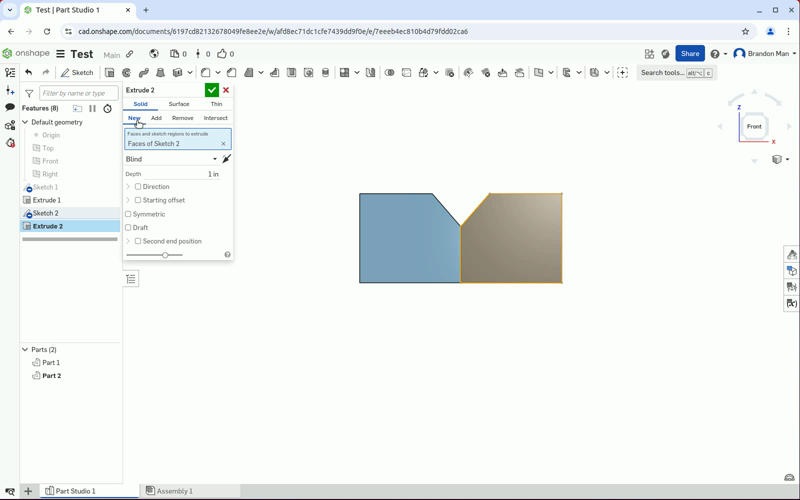
key(tab, 4)
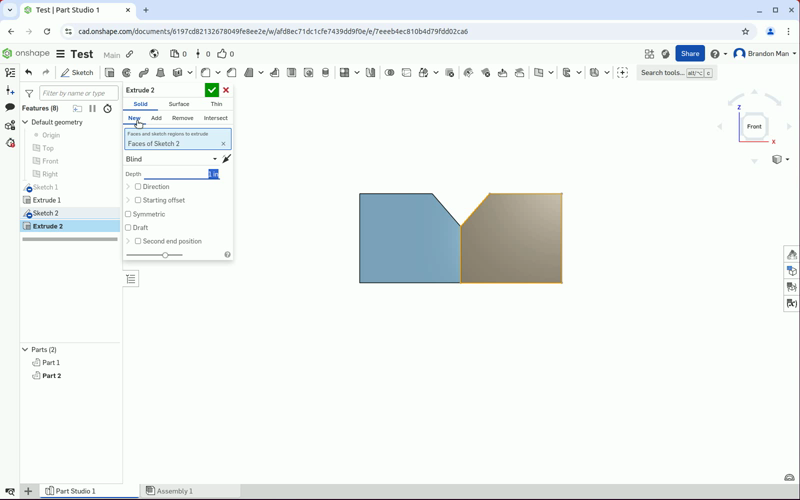
text(23.108)
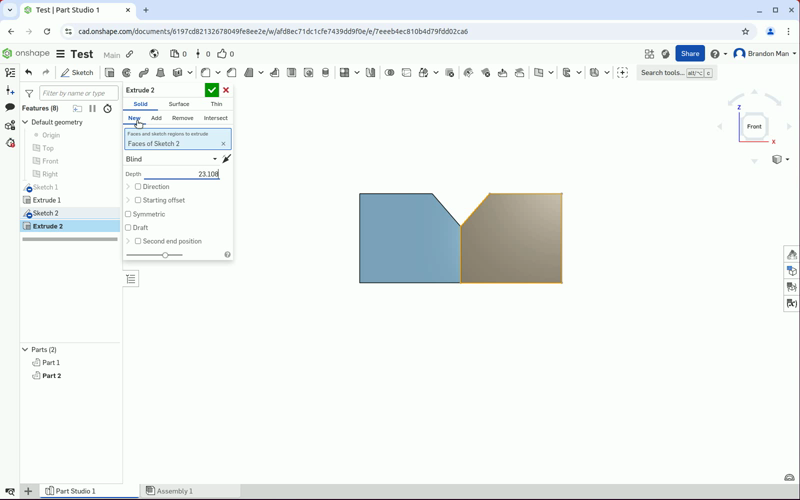
key(enter)
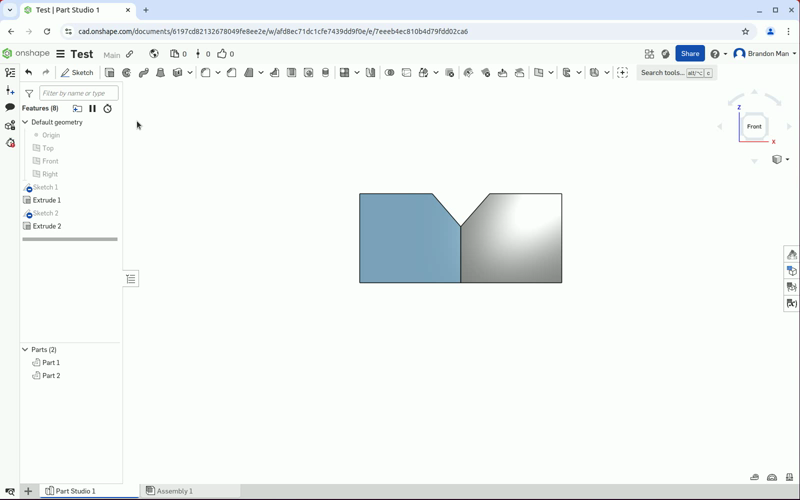
key(shift+h)
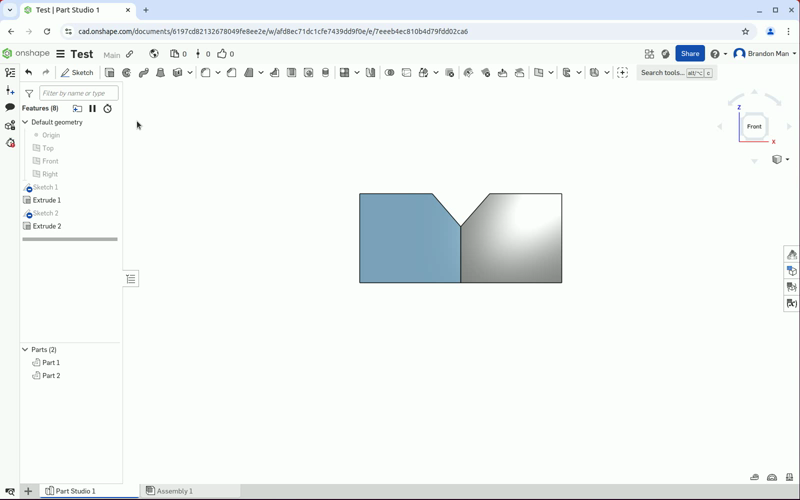
key(shift+h)
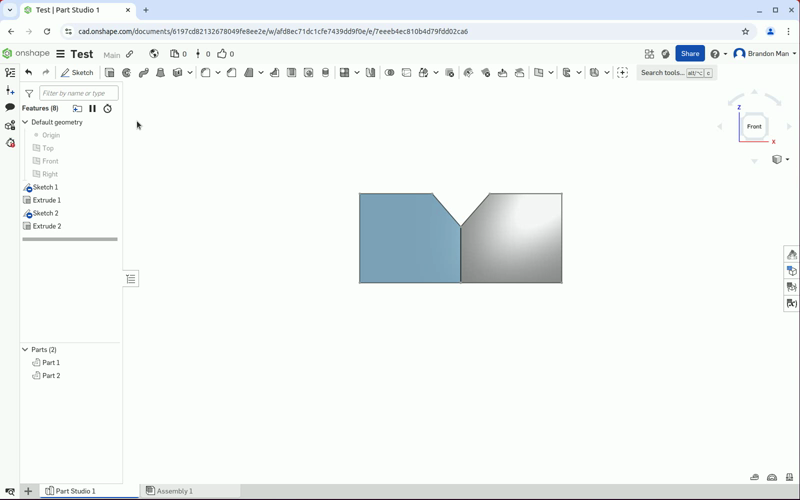
key(shift+7)
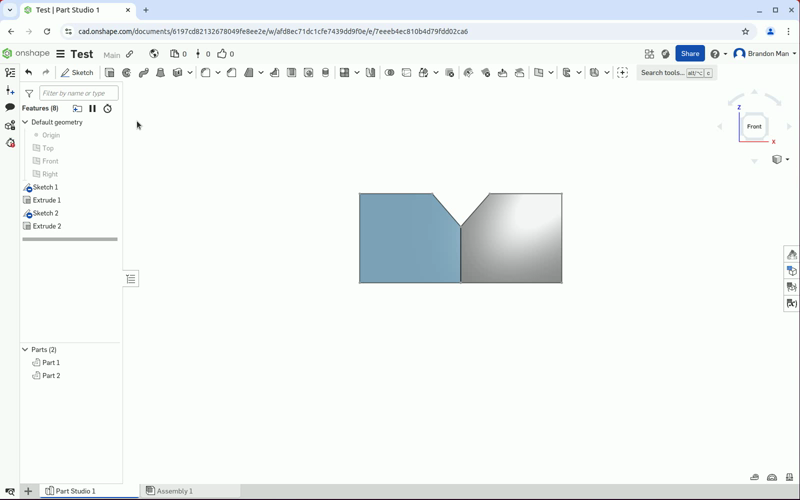
key(left, 2)
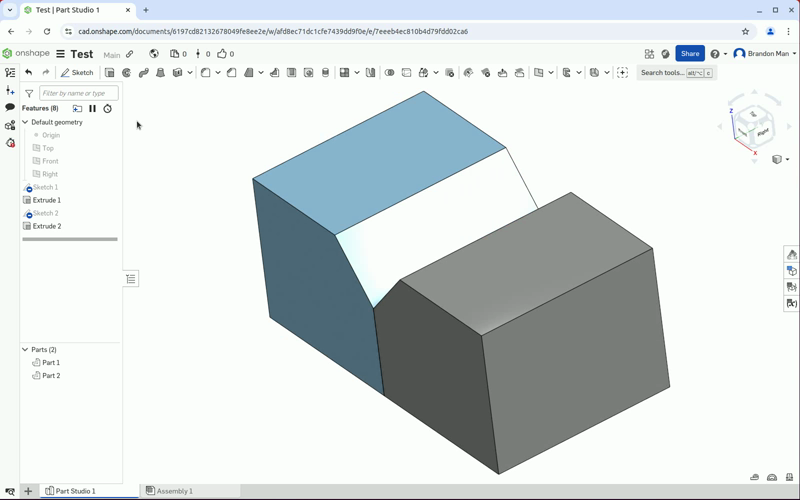
key(down, 2)
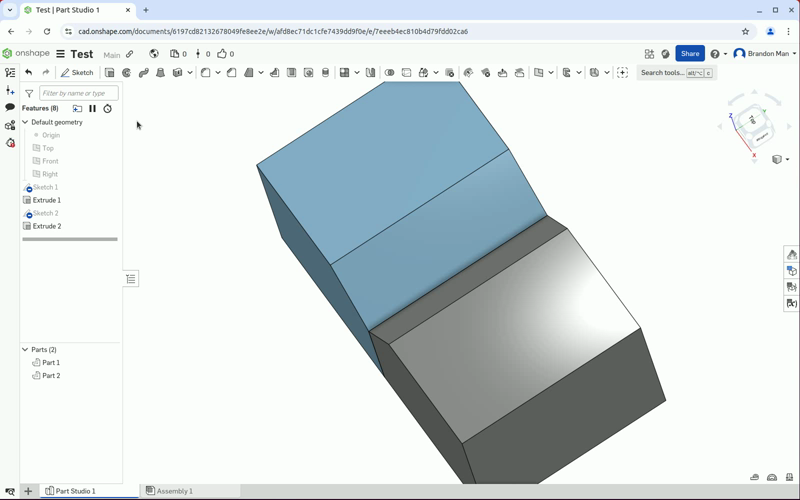
key(up, 2)
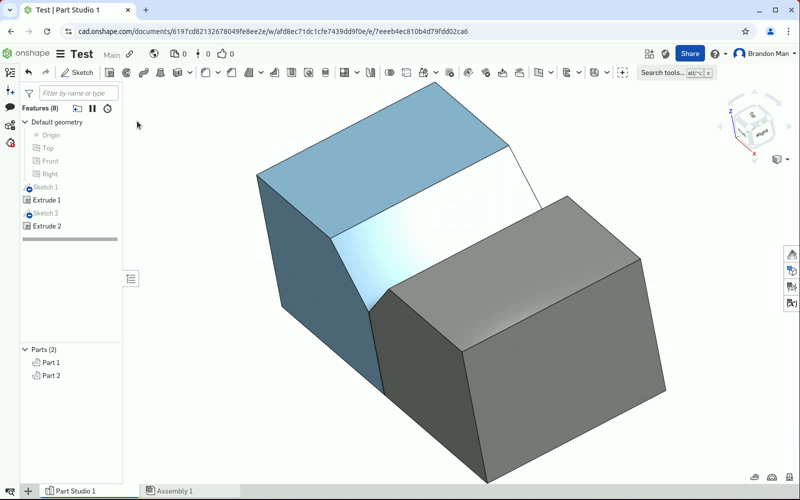
key(right, 2)
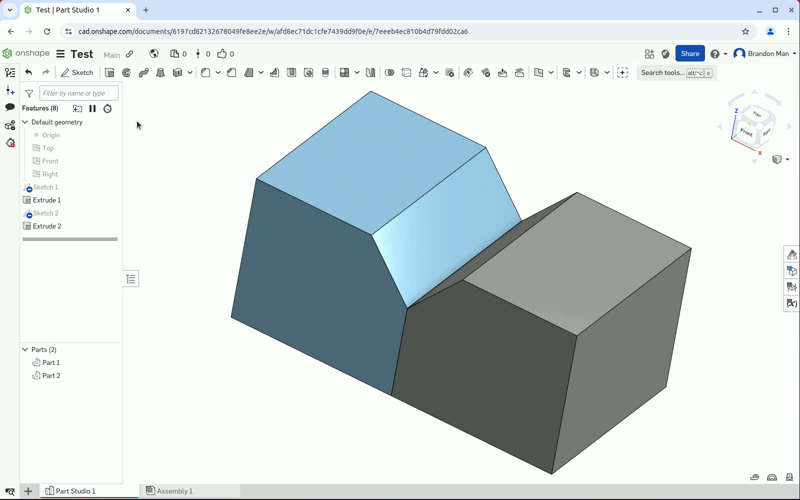
mouse_move(73, 189)
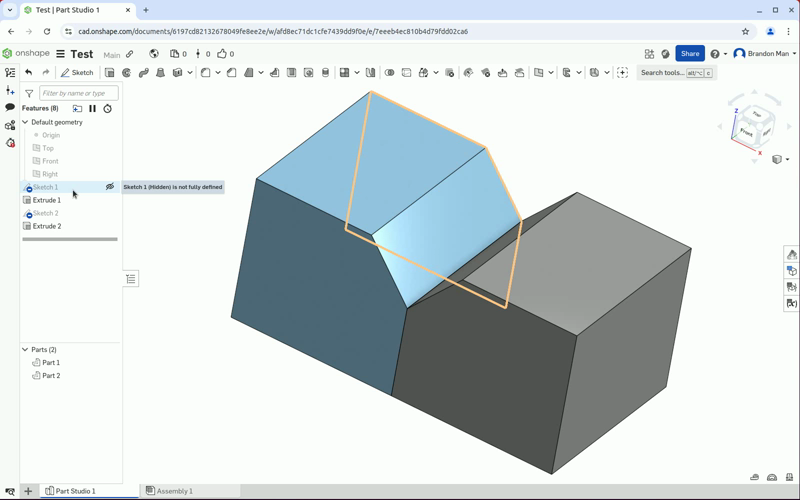
click(73, 189)